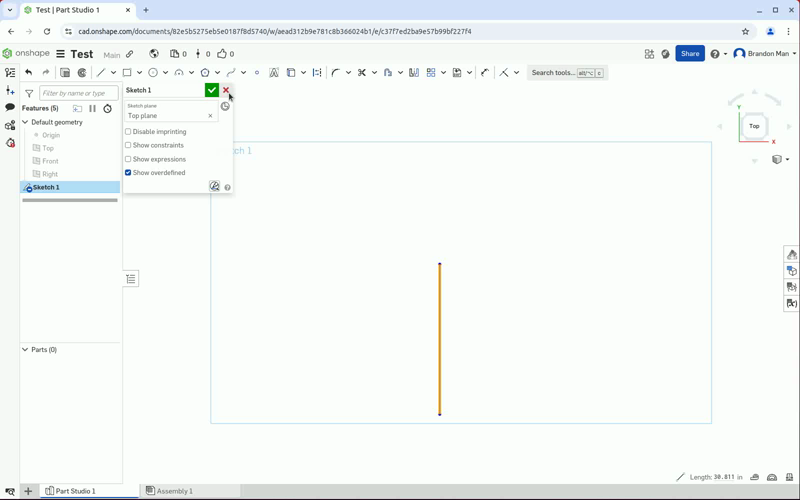
key(shift+h)
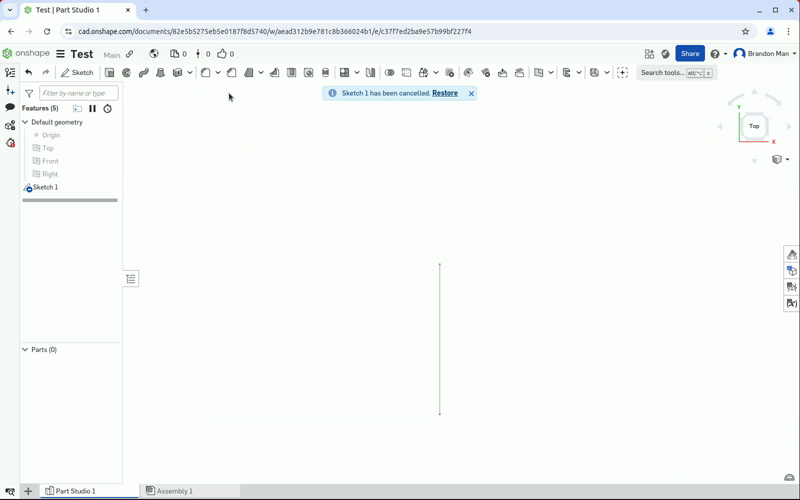
key(shift+s)
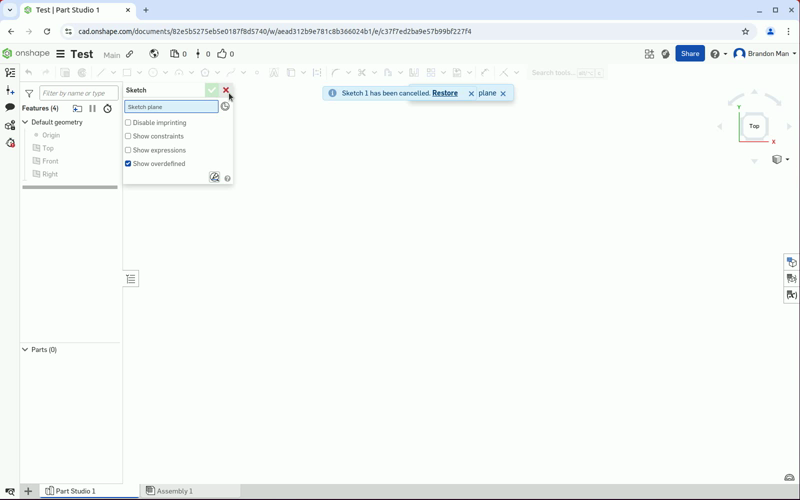
mouse_move(73, 150)
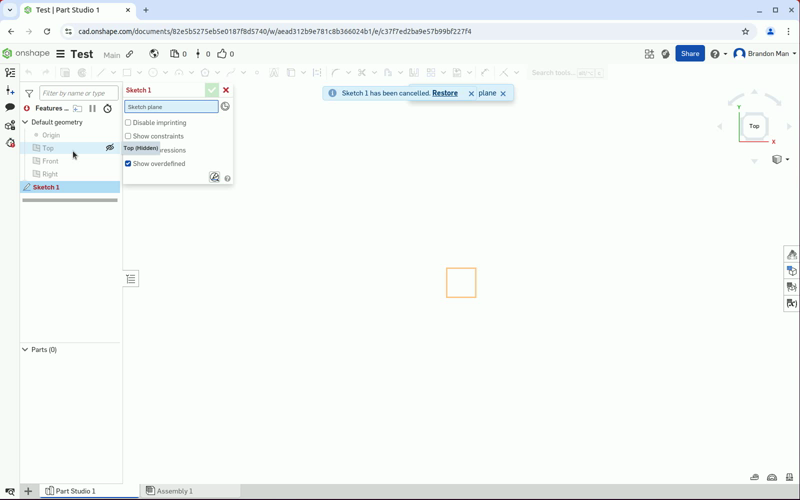
click(73, 150)
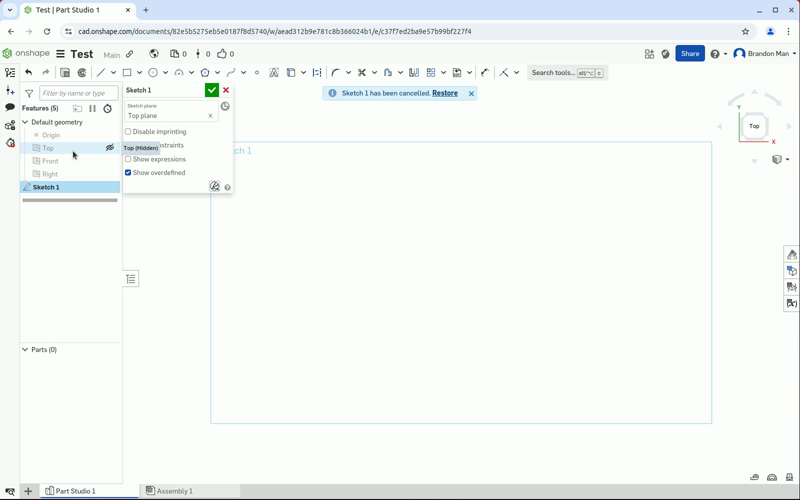
mouse_move(73, 352)
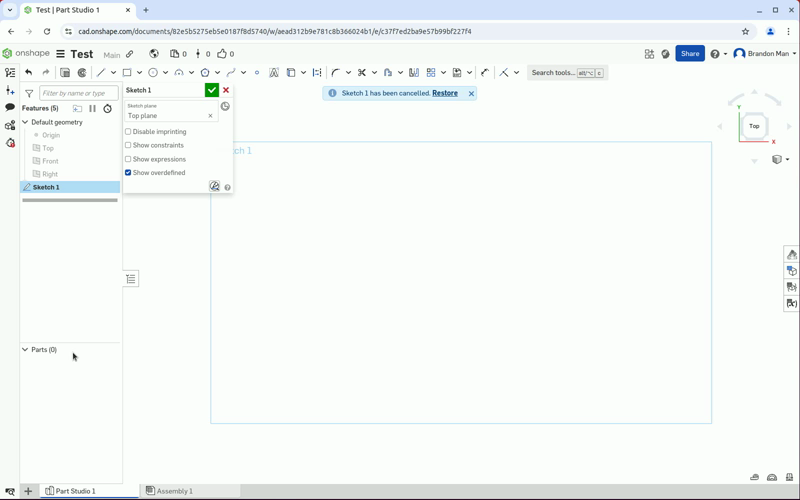
key(y)
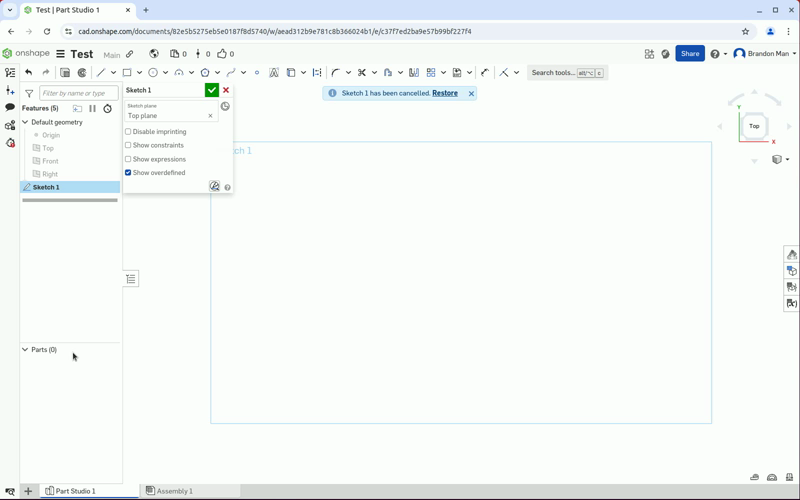
key(l)
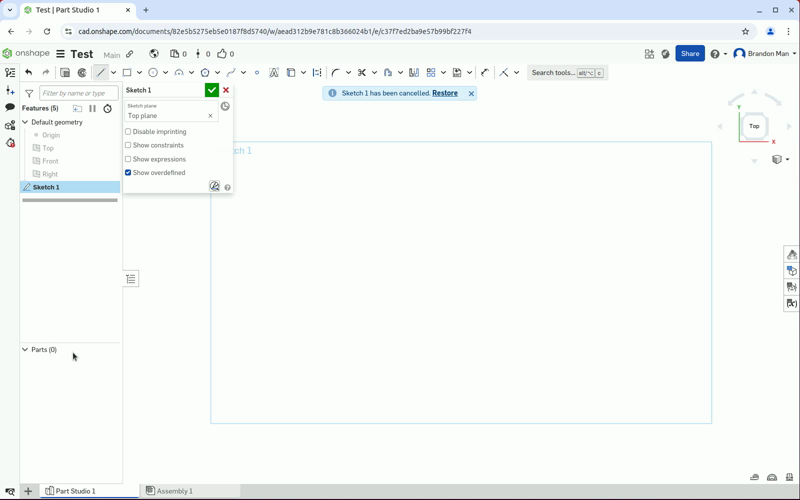
key_down(shift)
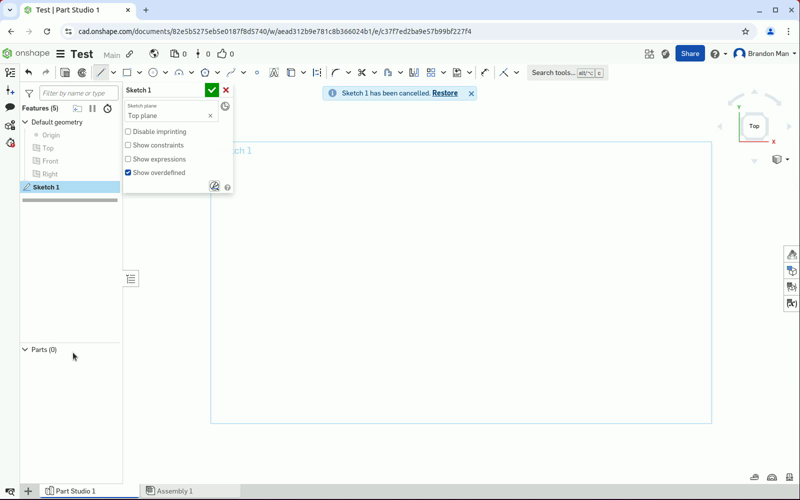
mouse_move(348, 339)
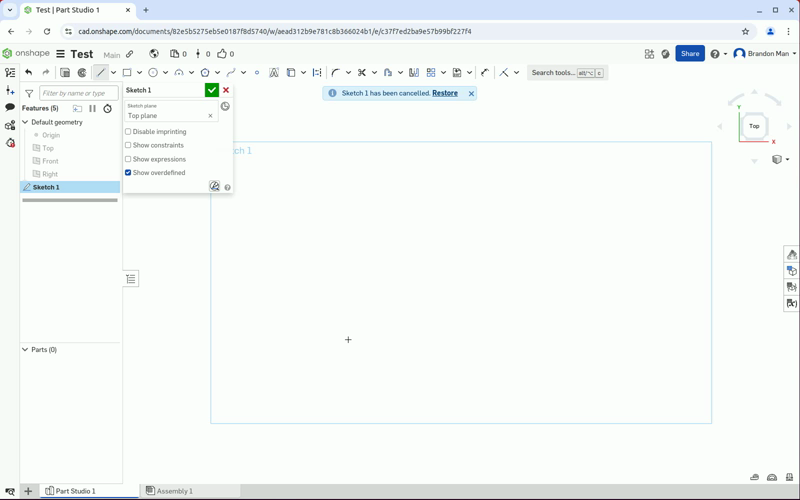
click(348, 339)
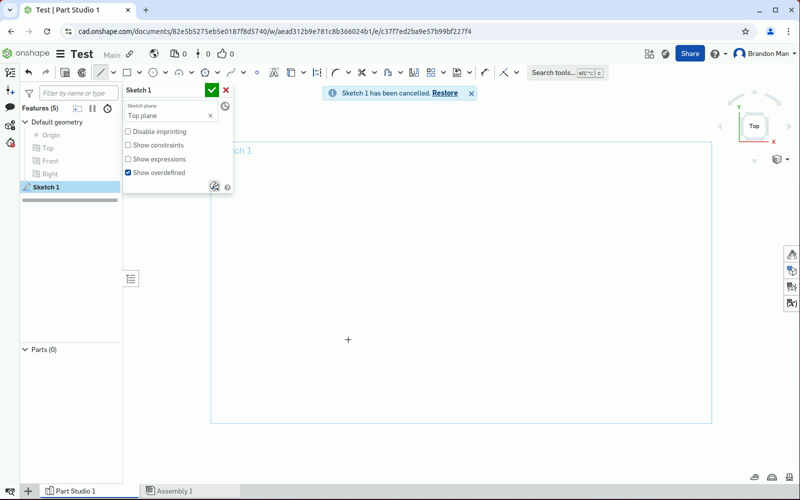
key_up(shift)
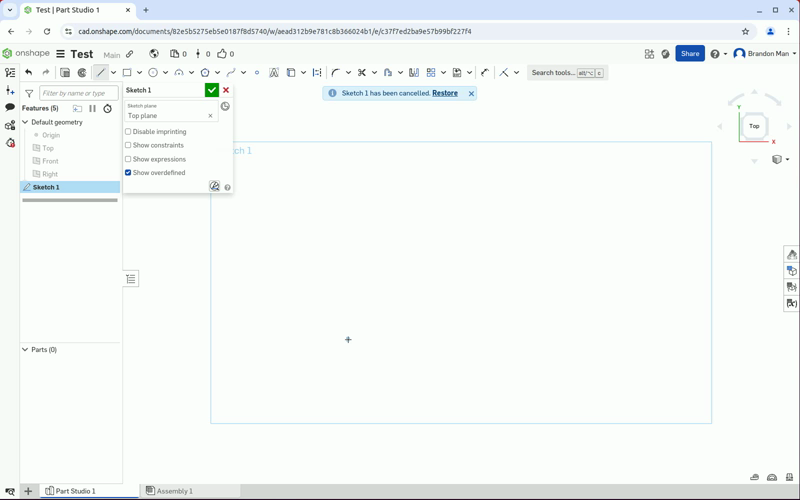
key_down(shift)
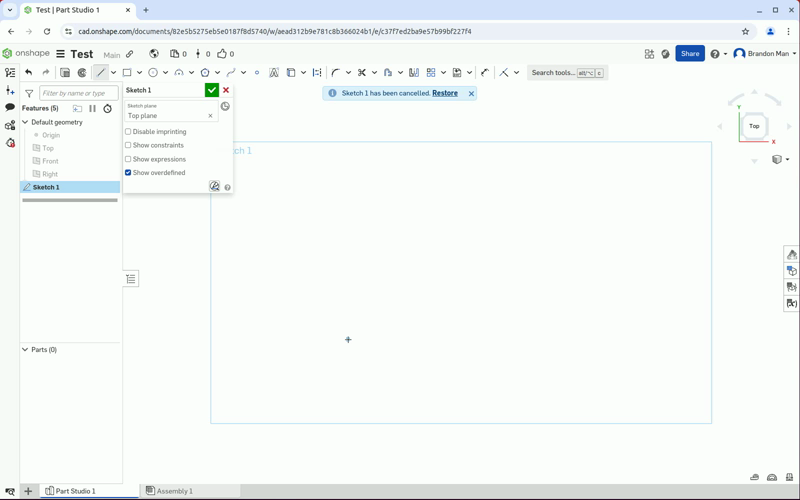
mouse_move(572, 339)
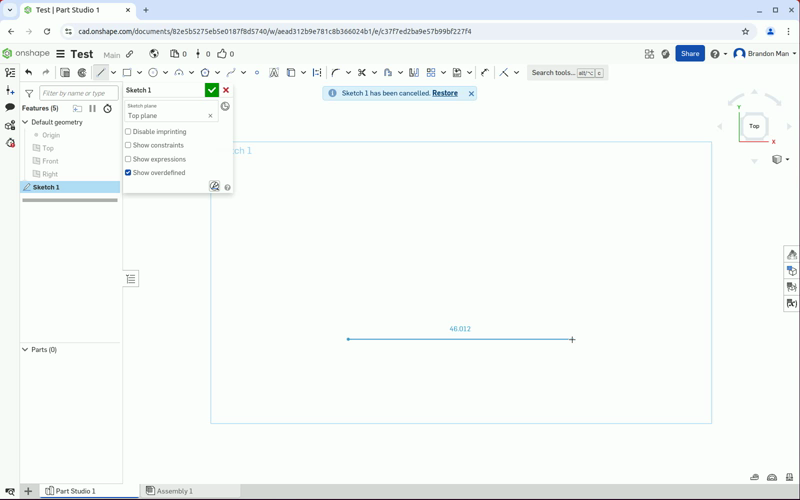
click(572, 339)
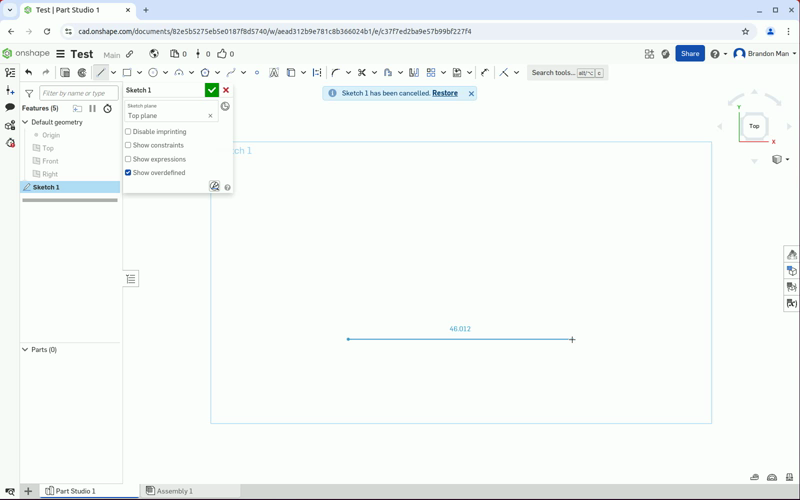
key_up(shift)
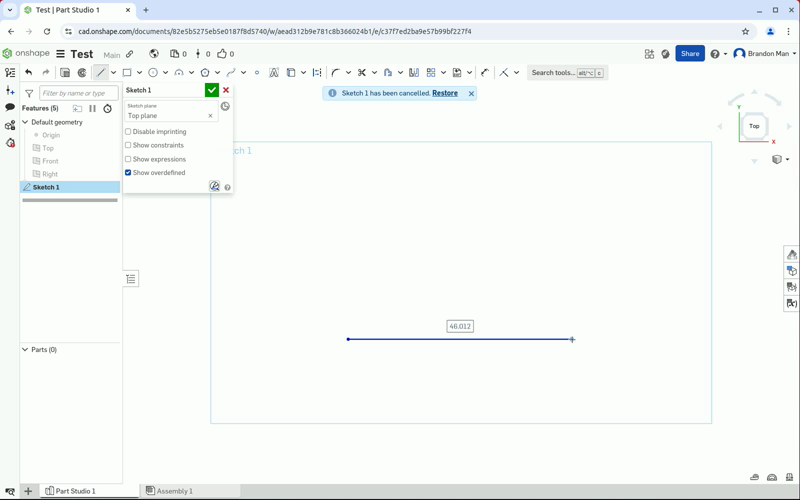
key_down(shift)
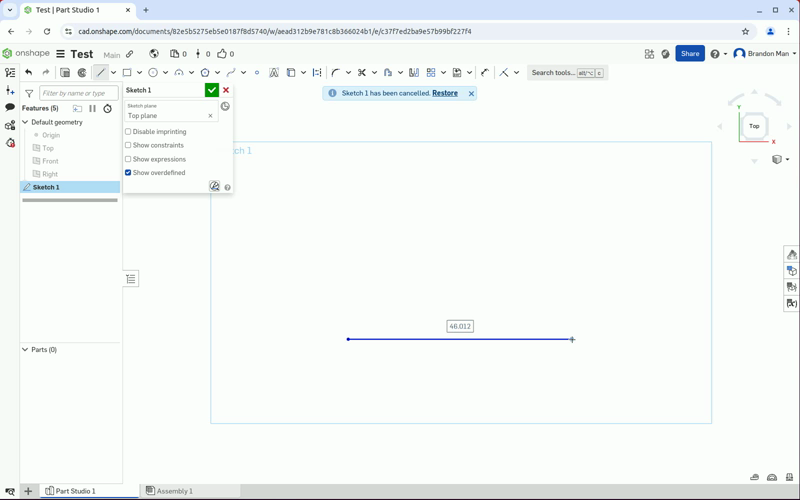
mouse_move(572, 226)
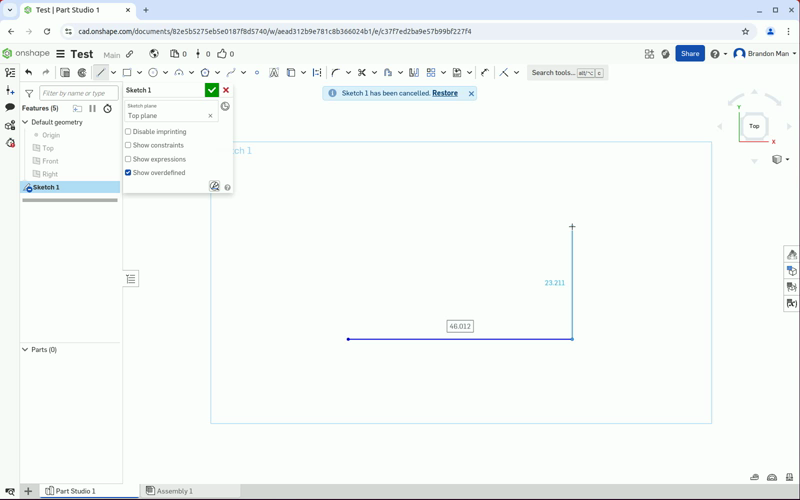
click(572, 226)
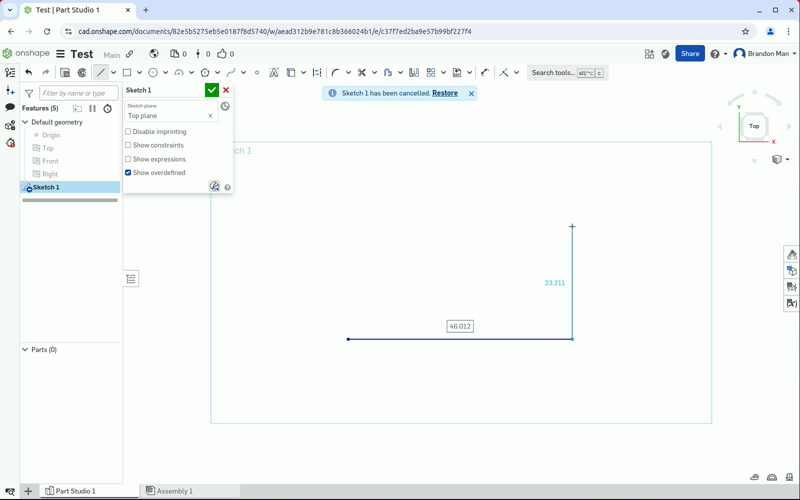
key_up(shift)
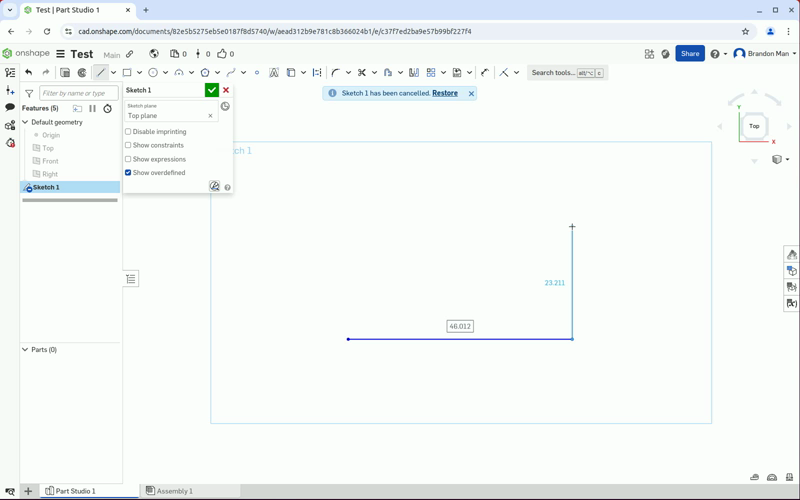
key_down(shift)
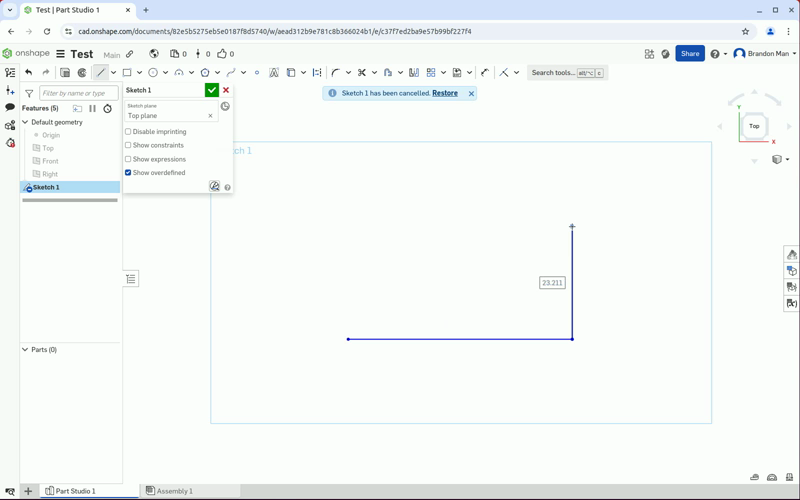
mouse_move(348, 226)
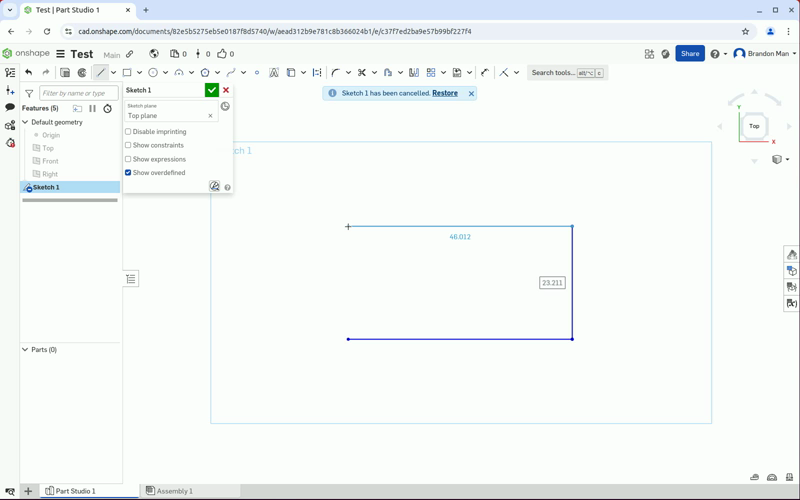
click(348, 226)
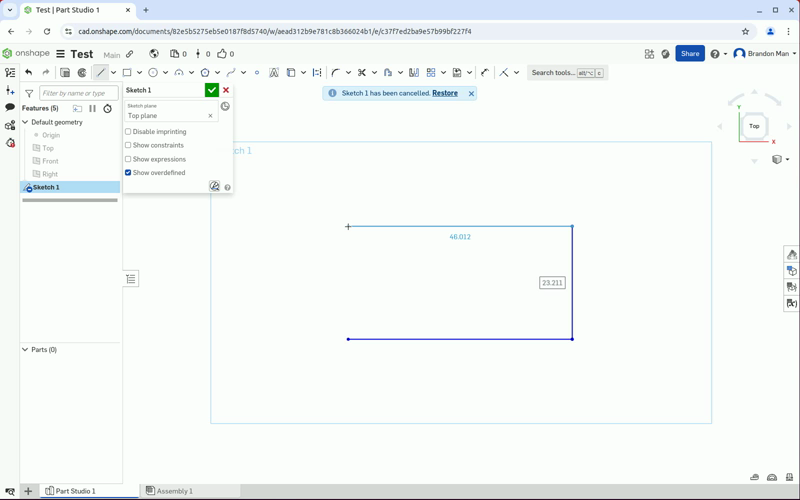
key_up(shift)
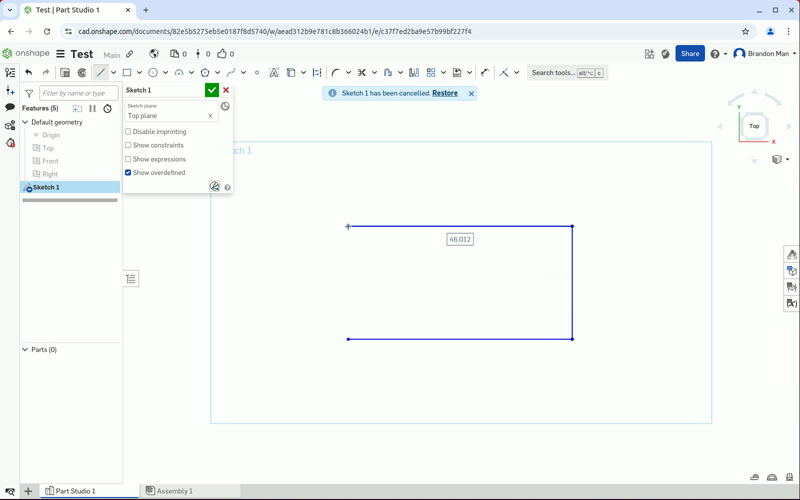
key_down(shift)
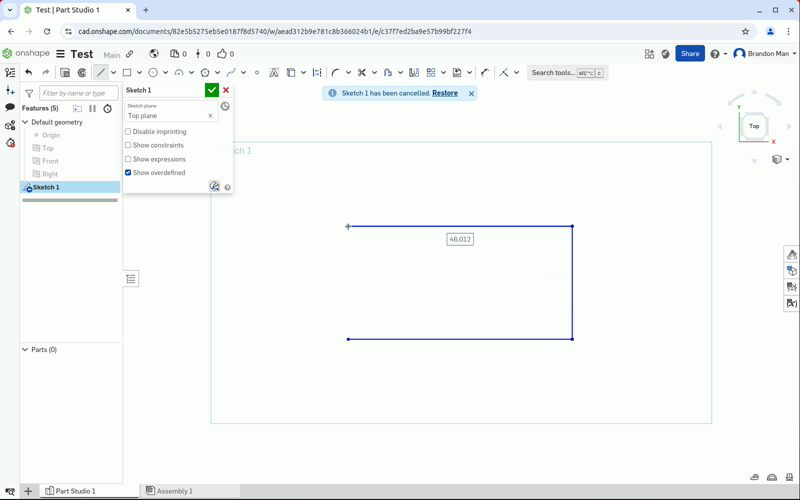
mouse_move(348, 339)
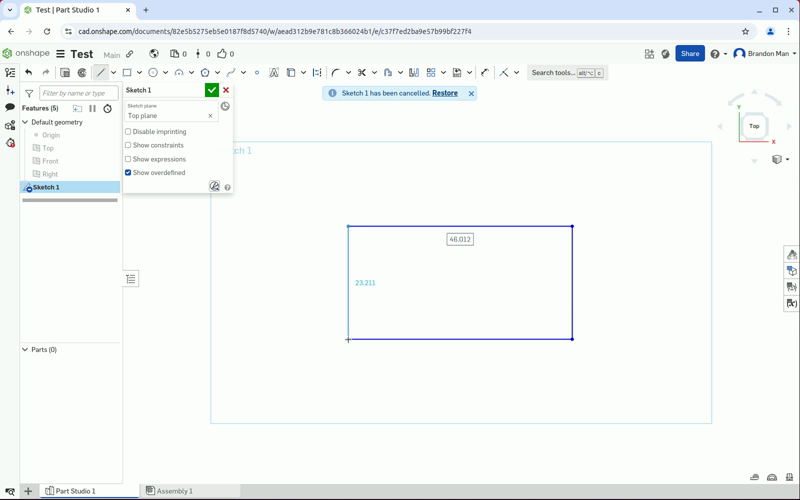
key_up(shift)
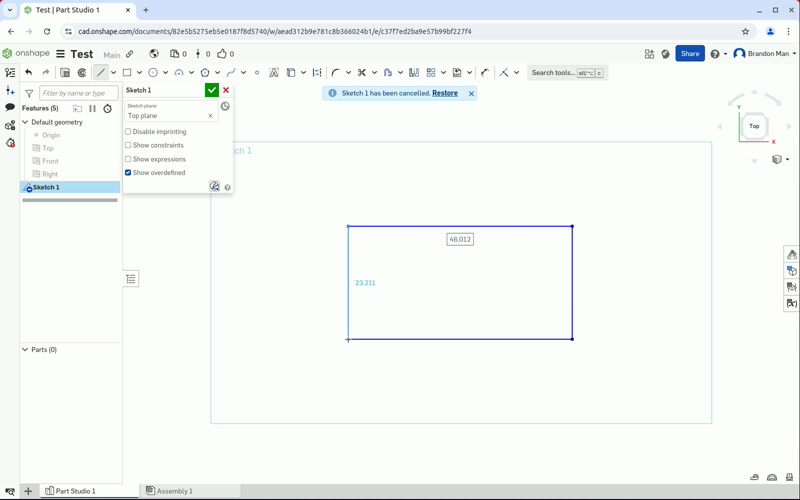
click(348, 339)
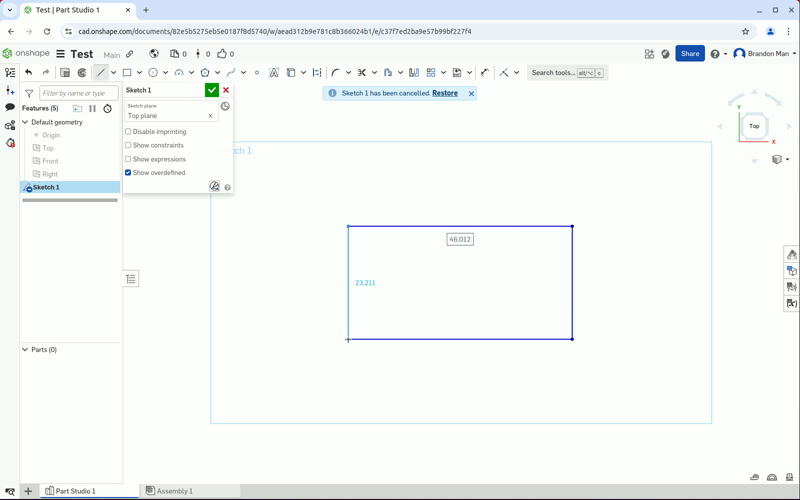
key(esc)
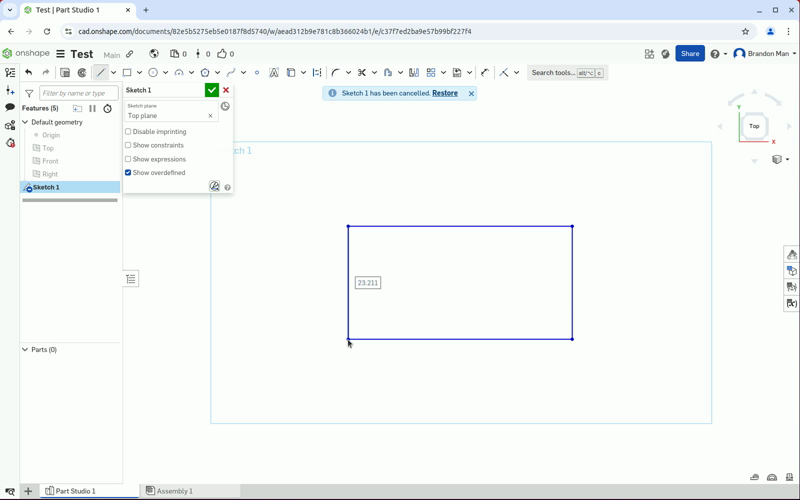
key(c)
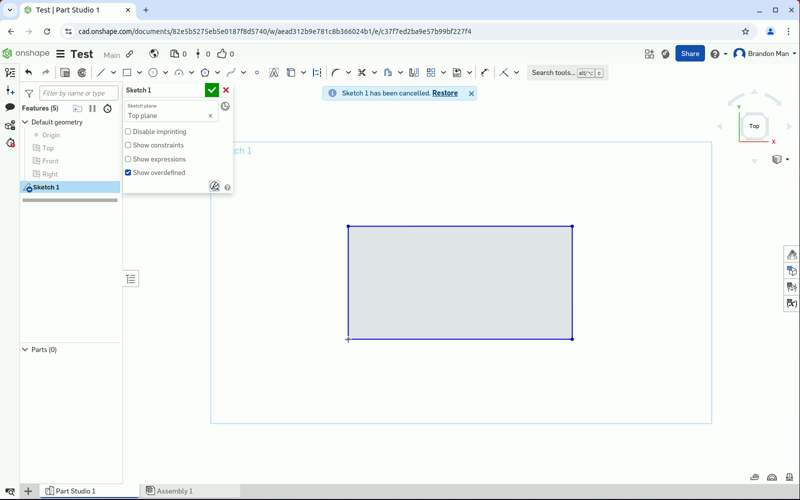
key_down(shift)
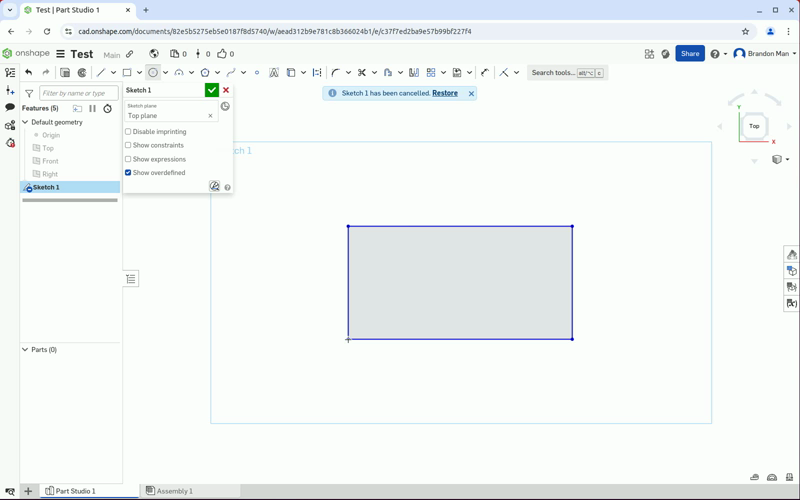
mouse_move(461, 282)
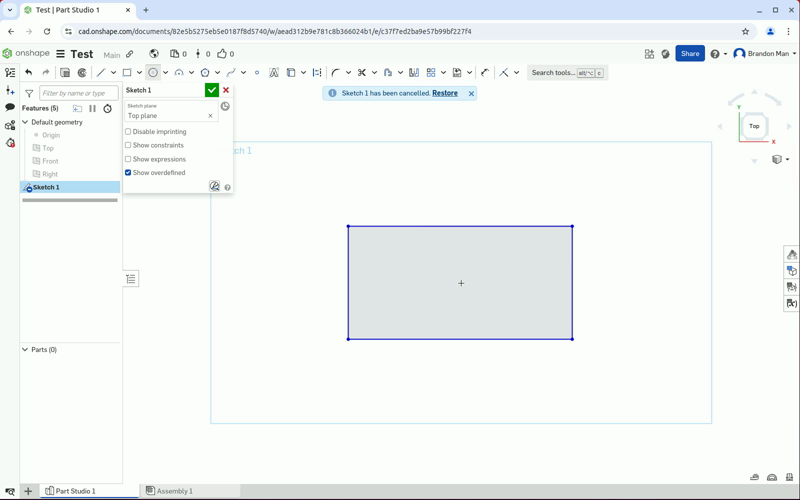
click(461, 282)
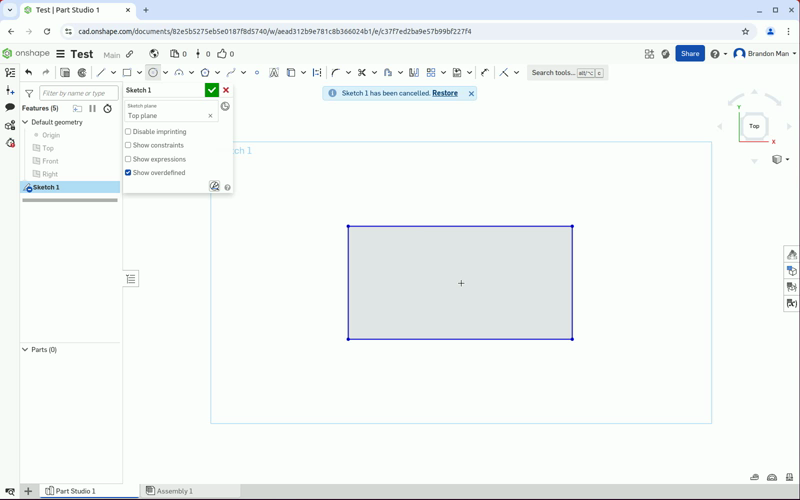
key_up(shift)
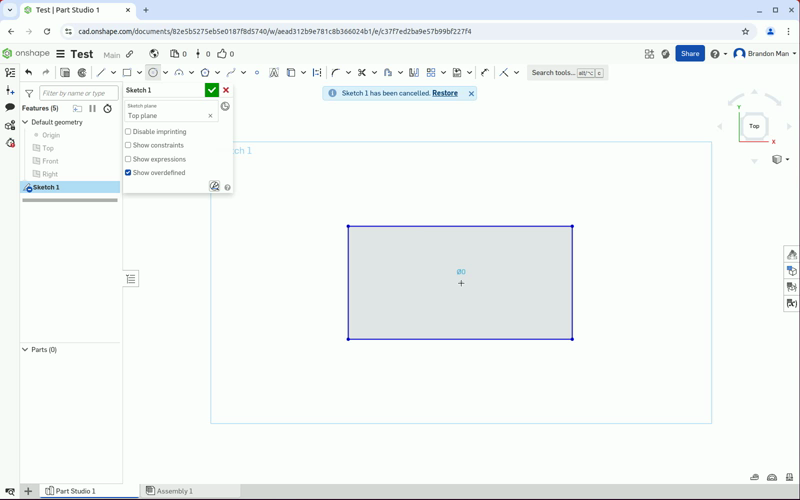
mouse_move(494, 282)
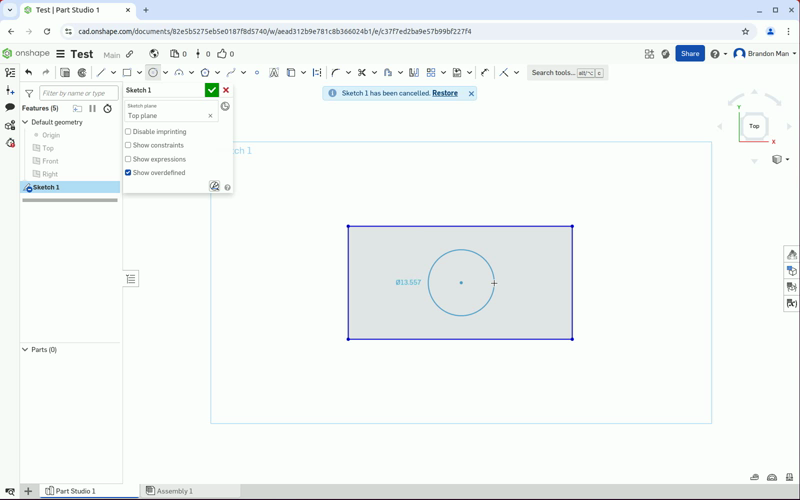
click(494, 282)
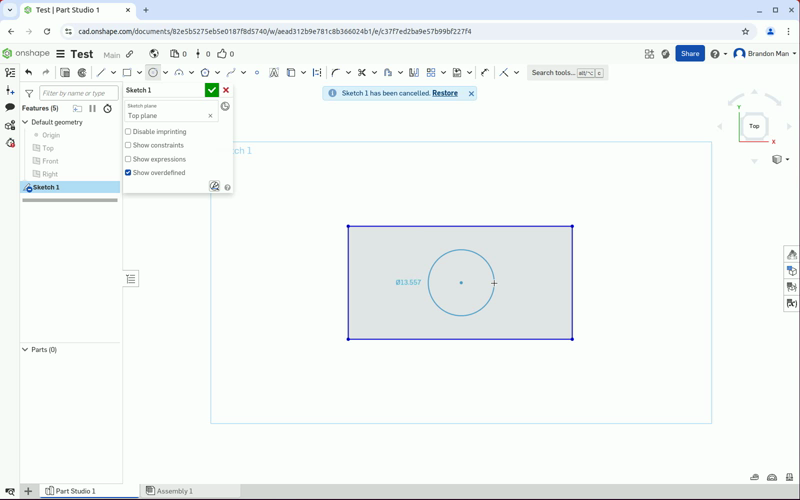
key(esc)
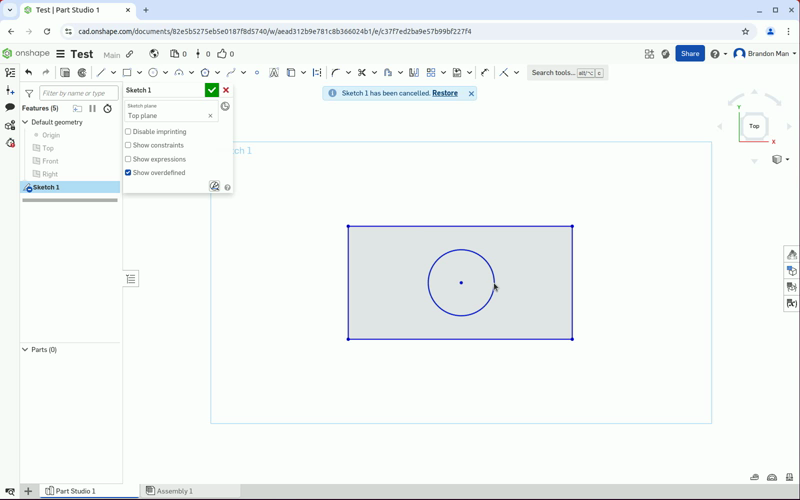
mouse_move(540, 324)
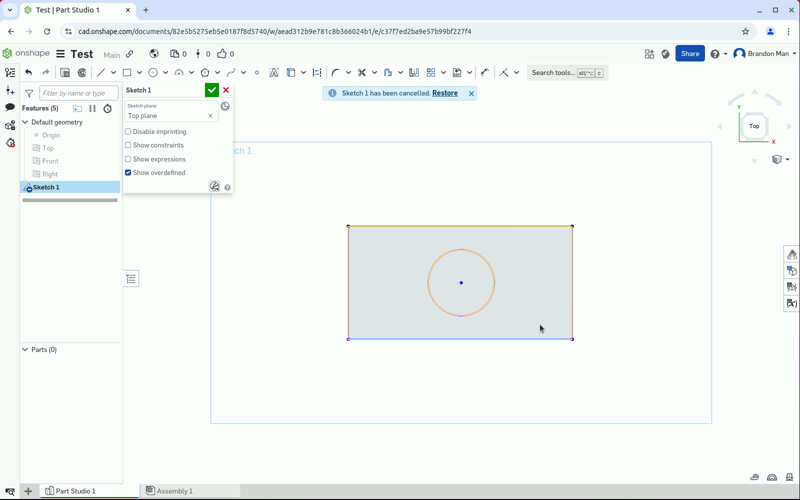
click(540, 324)
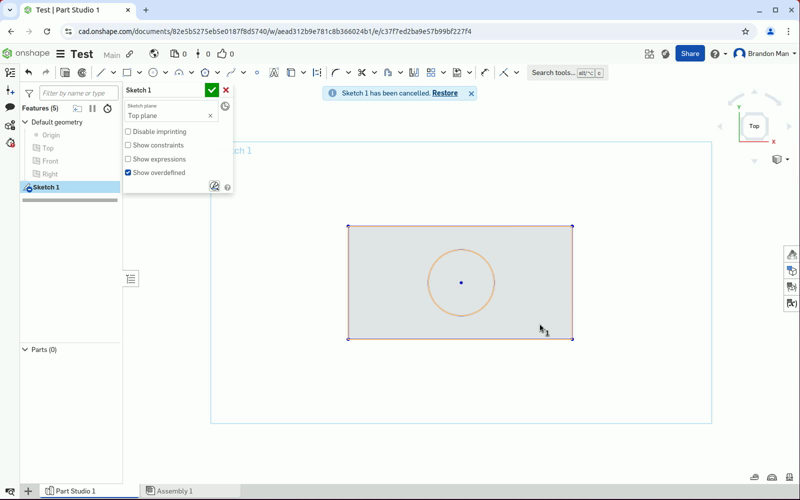
mouse_move(73, 352)
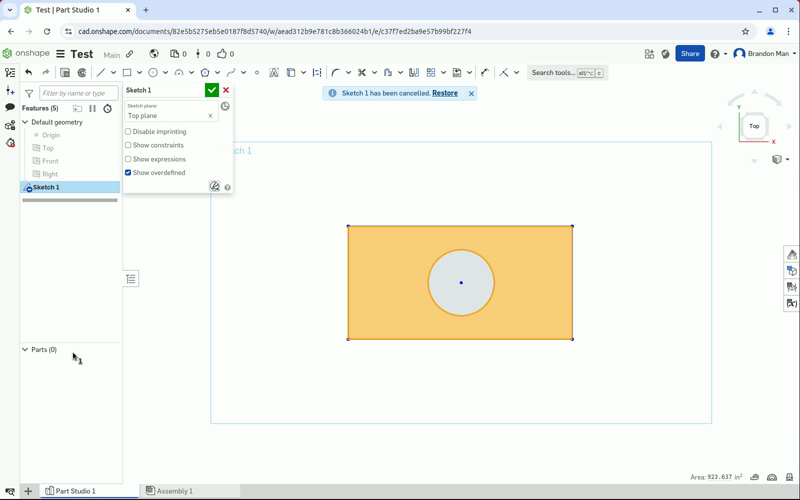
key(shift+y)
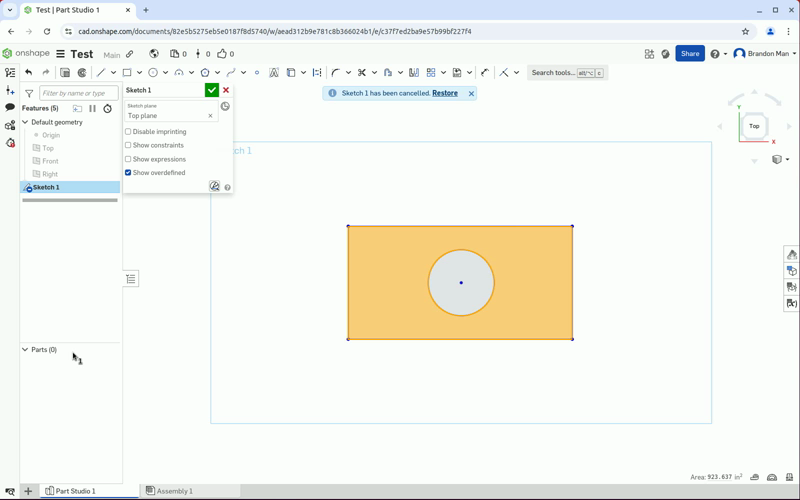
key(shift+e)
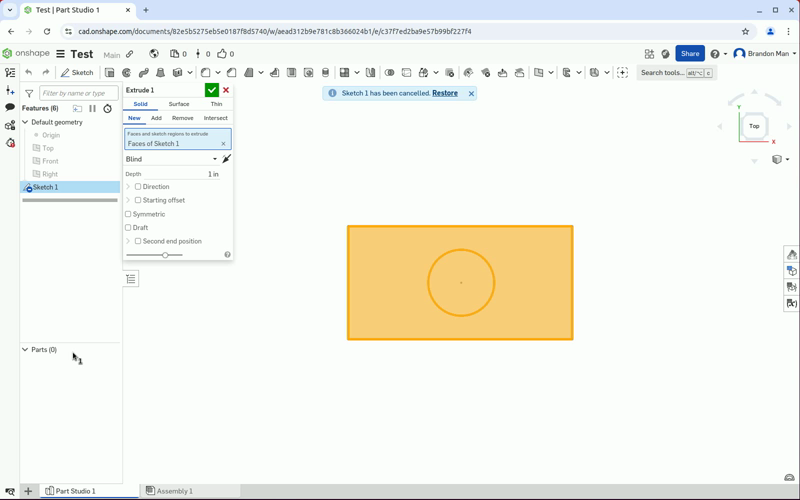
mouse_move(143, 106)
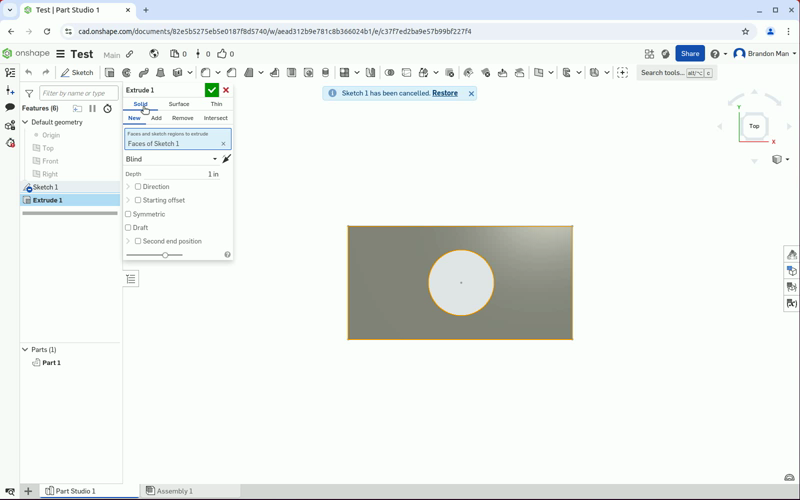
click(143, 106)
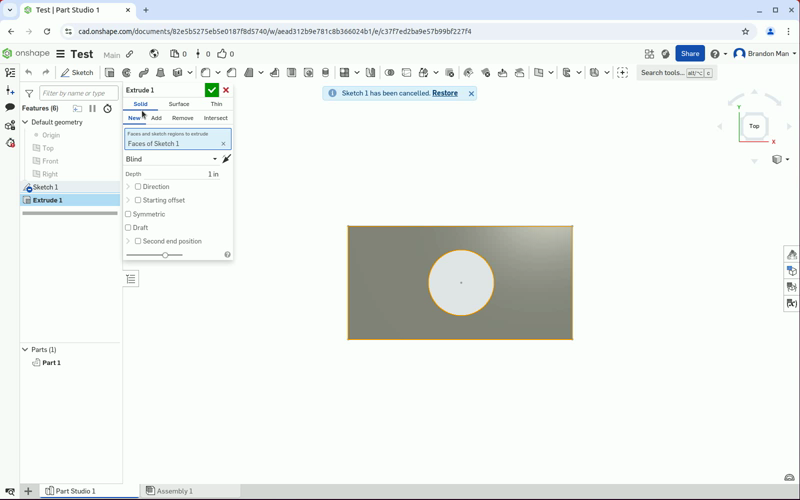
mouse_move(137, 120)
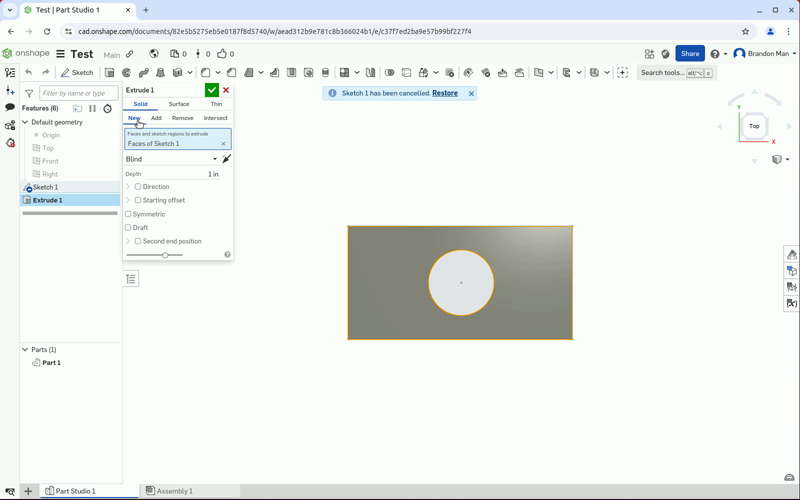
click(137, 120)
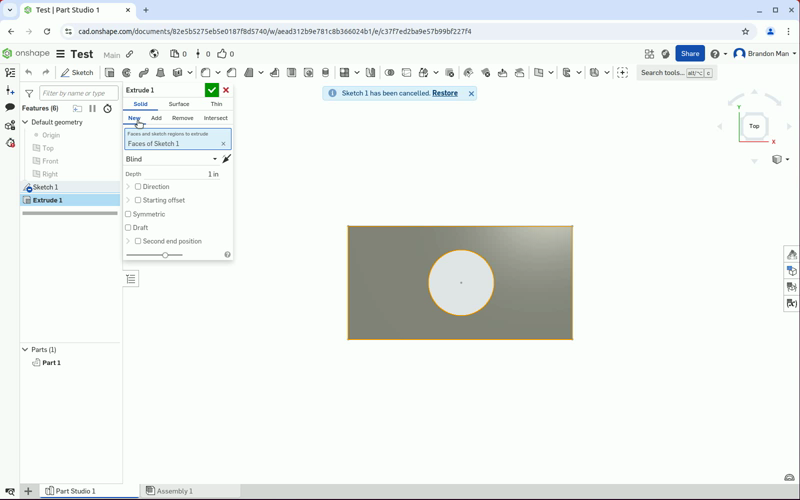
key(tab, 4)
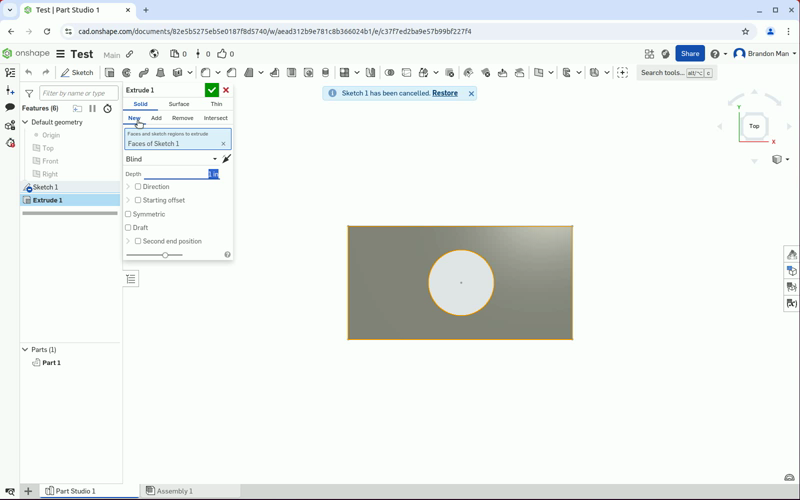
text(23.108)
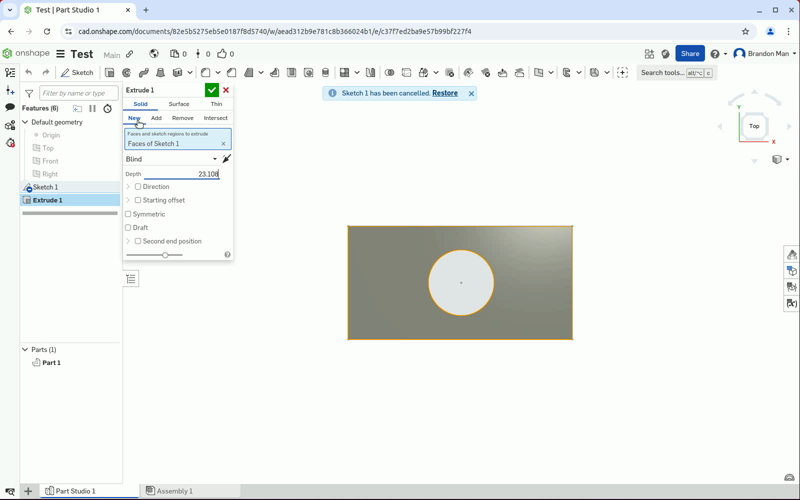
key(enter)
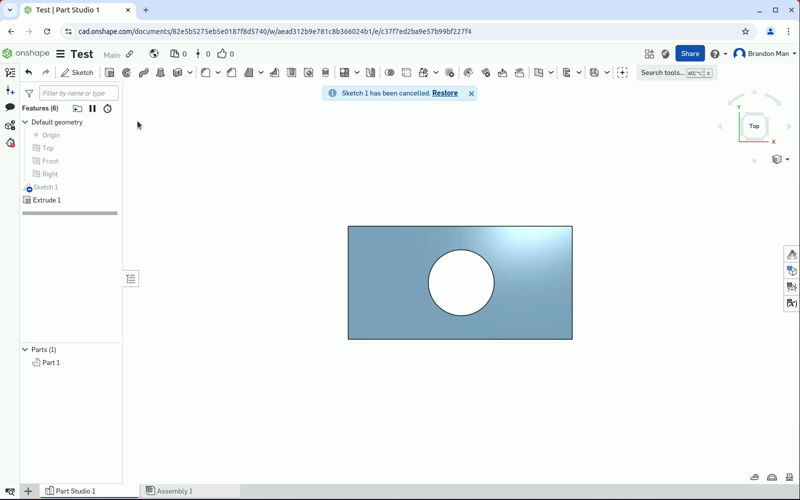
key(shift+h)
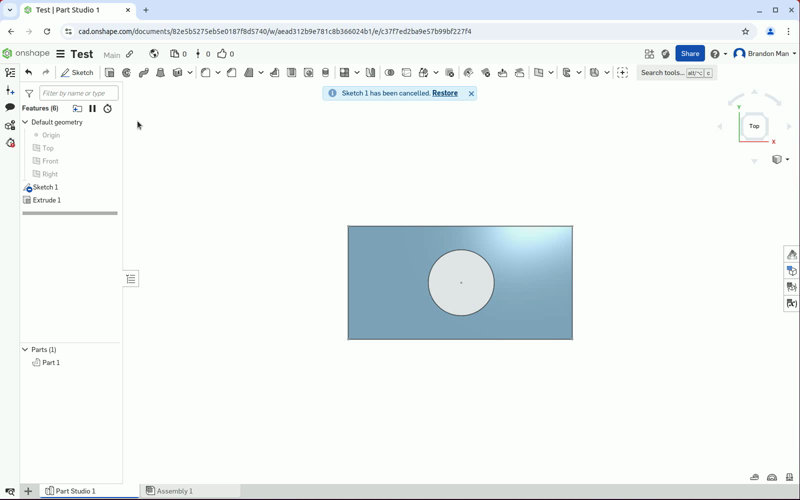
key(shift+h)
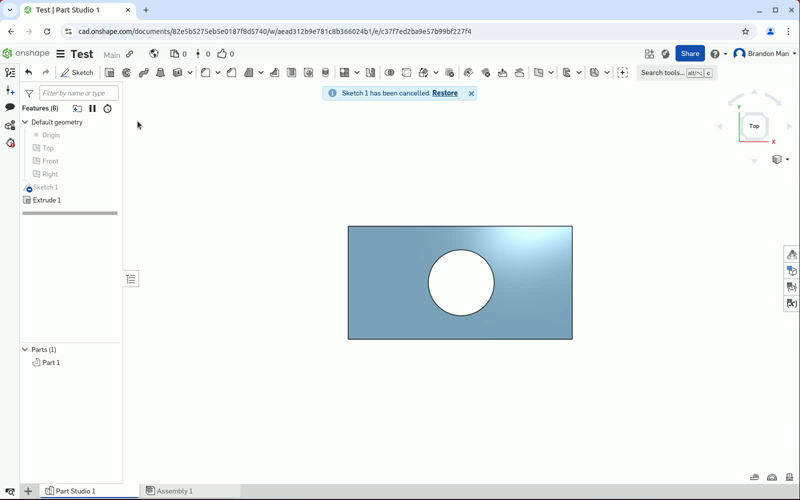
mouse_move(73, 189)
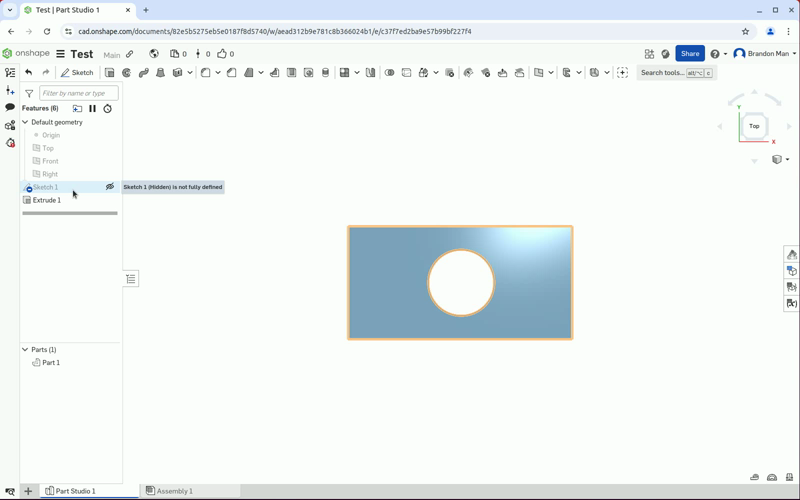
click(73, 189)
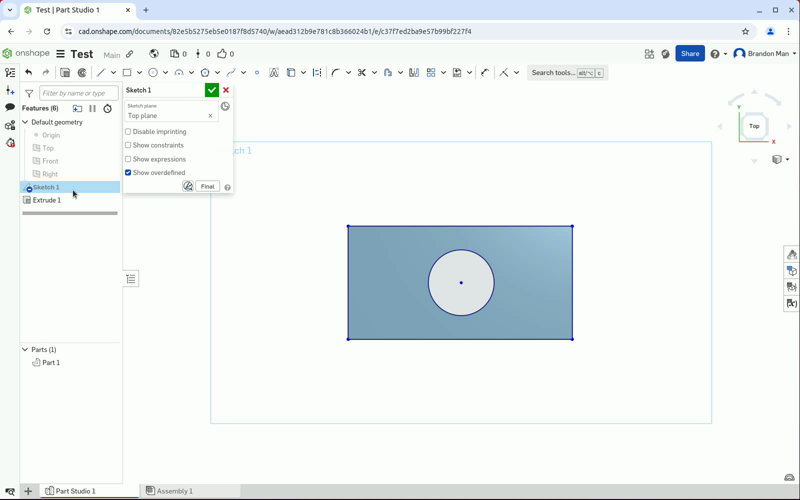
mouse_move(229, 92)
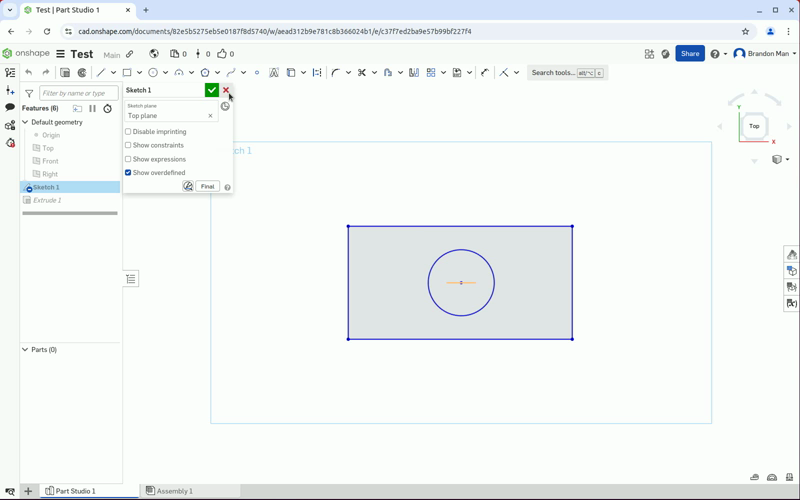
click(229, 92)
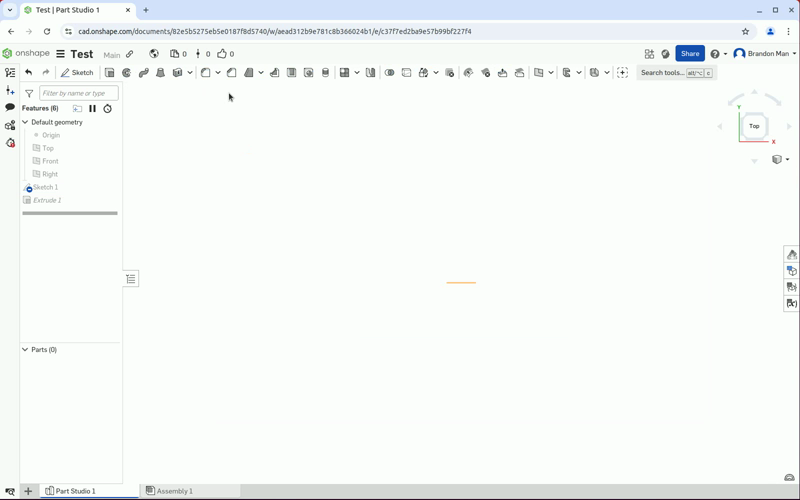
mouse_move(73, 352)
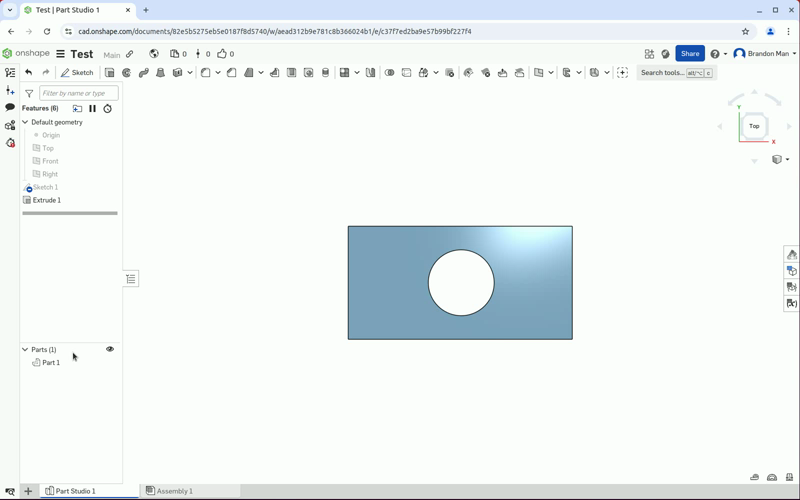
key(y)
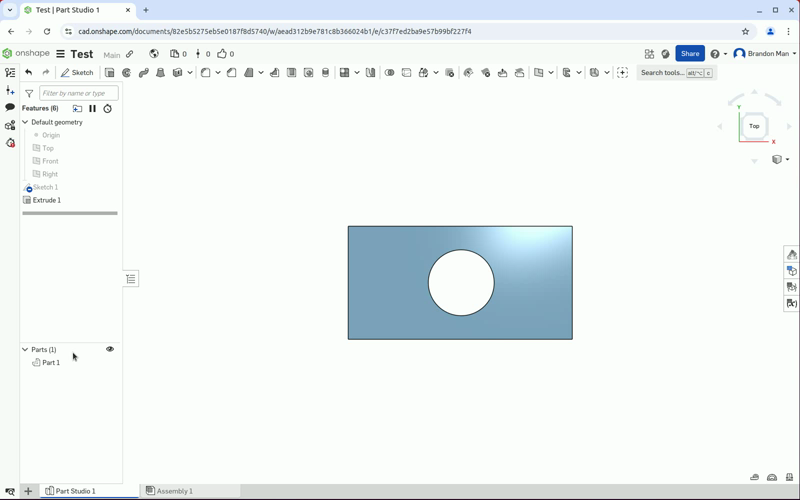
key(shift+p)
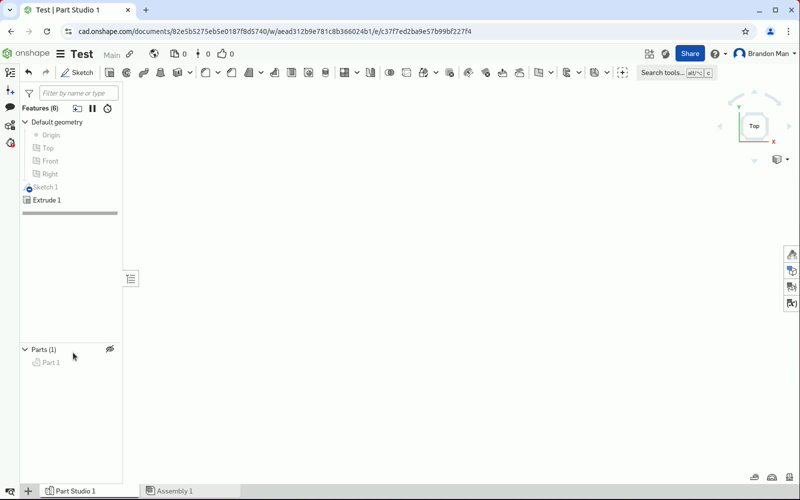
key(space)
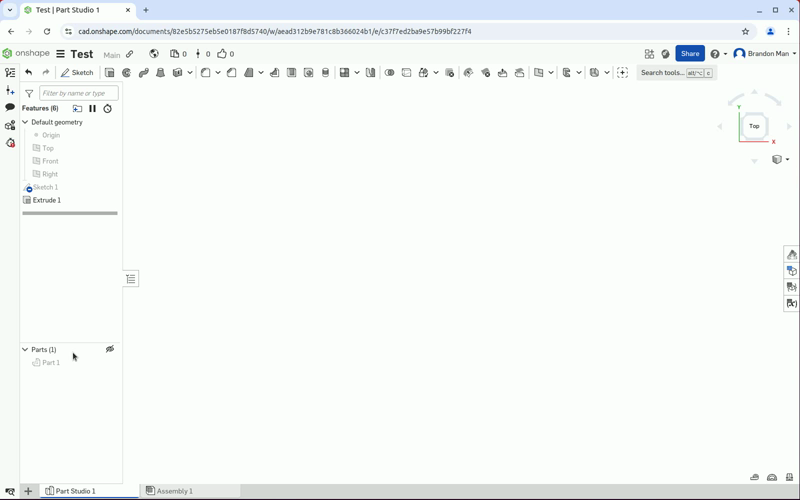
key_down(shift)
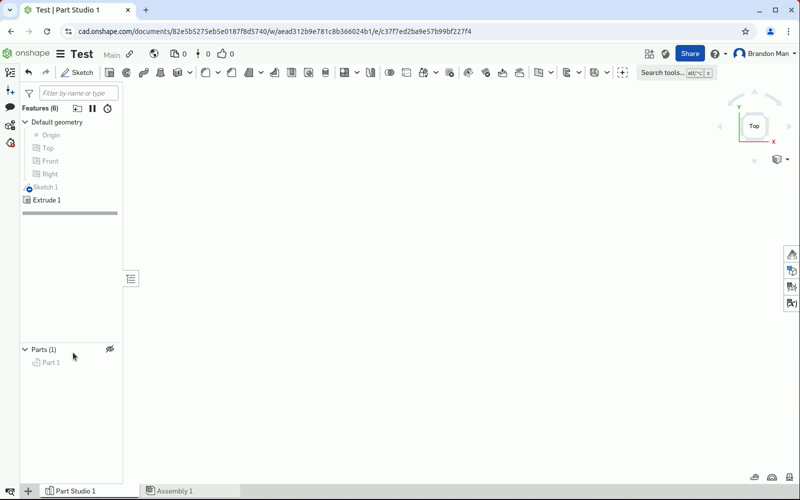
key(up)
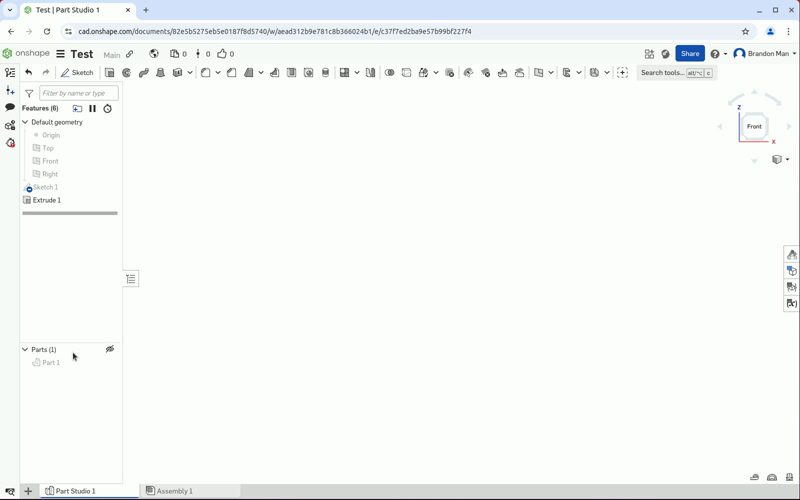
key_up(shift)
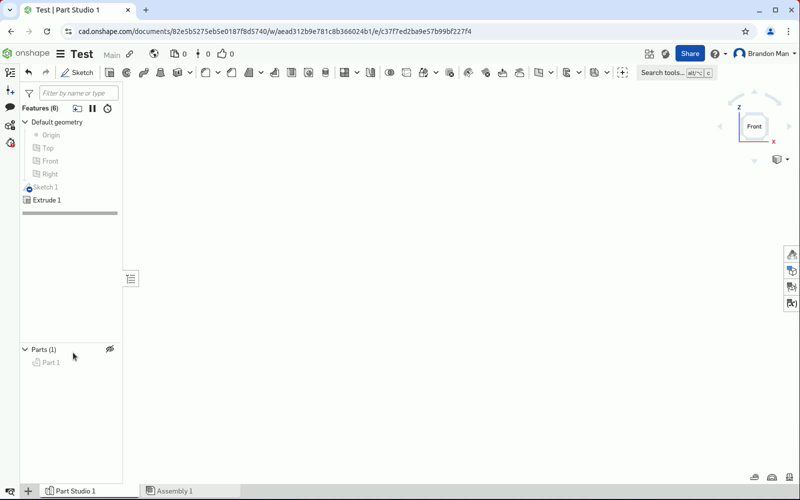
key(space)
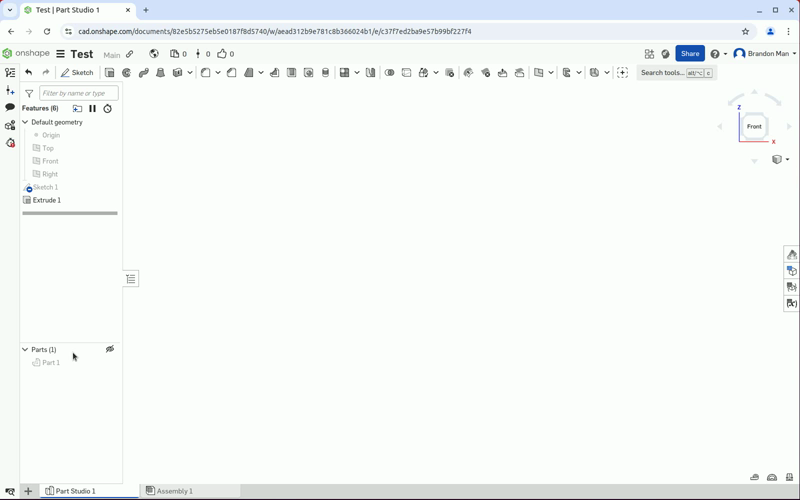
key_down(shift)
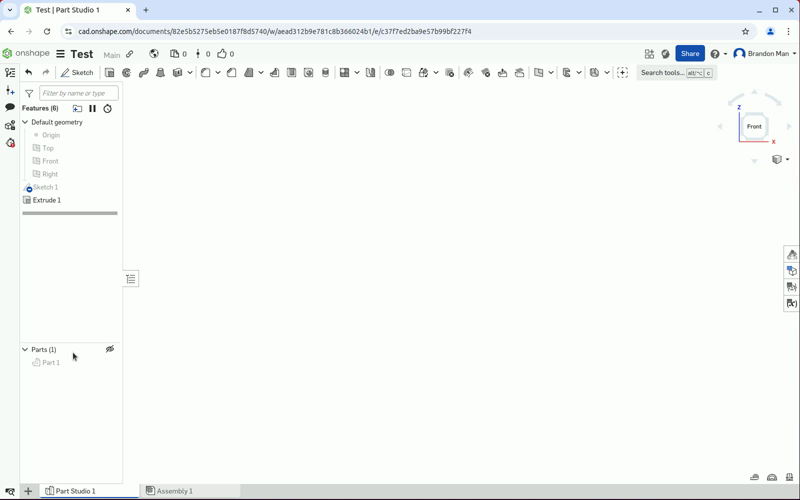
key(left)
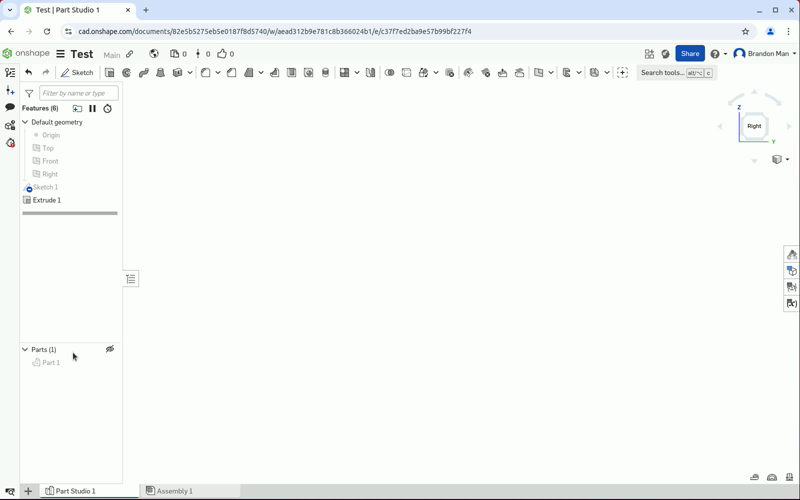
key_up(shift)
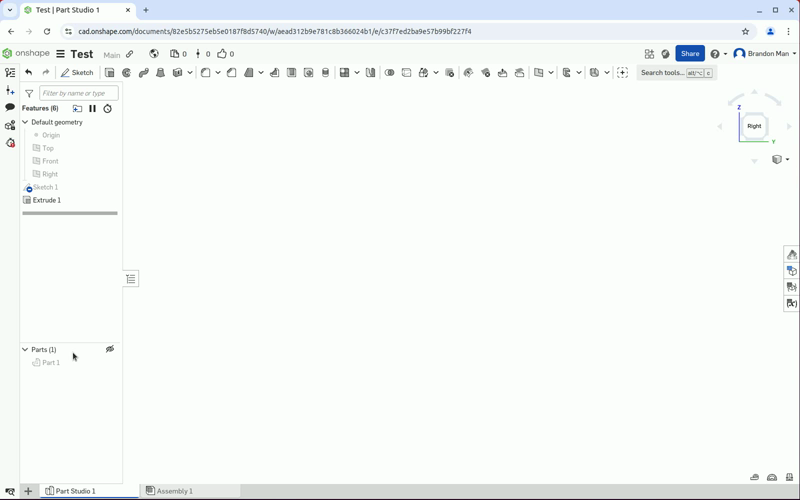
mouse_move(73, 352)
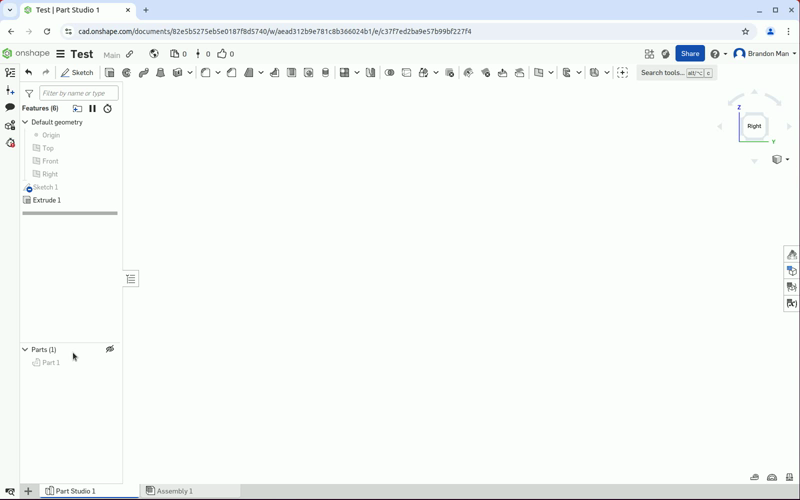
key(shift+y)
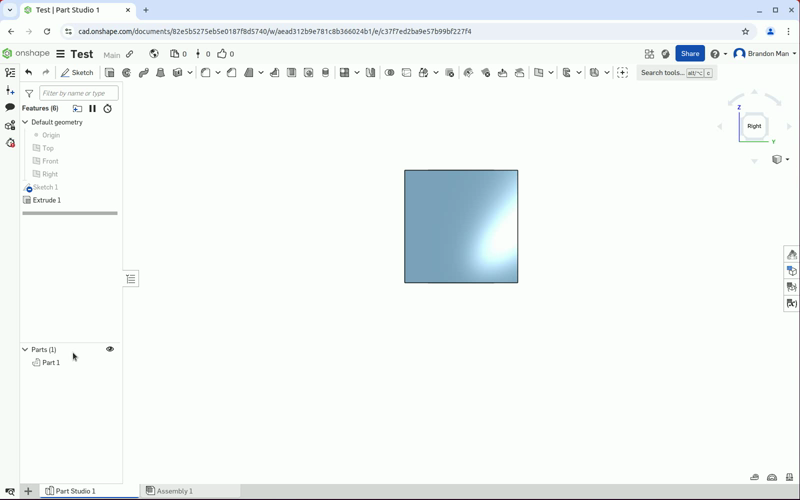
mouse_move(541, 75)
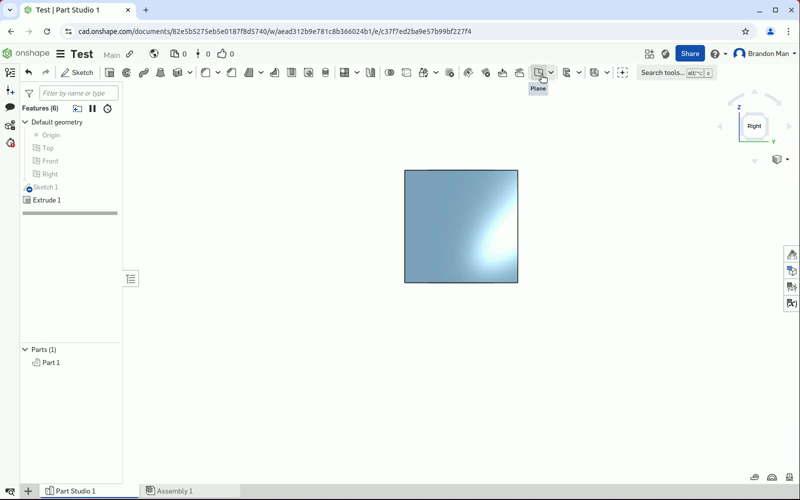
click(541, 75)
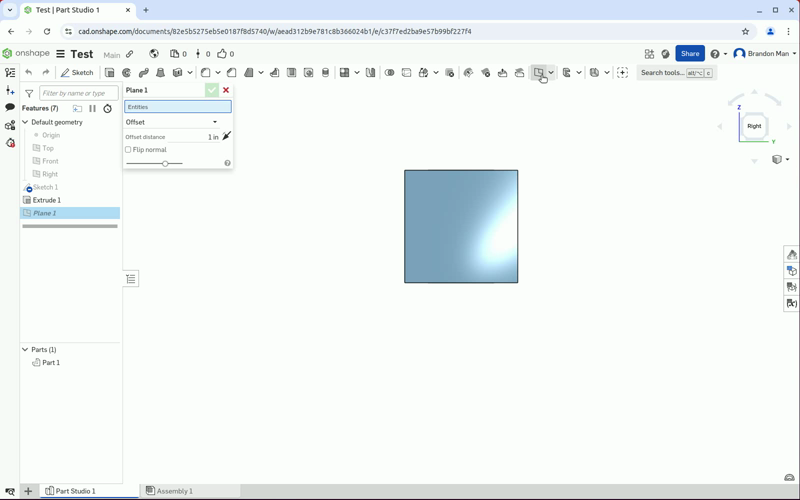
mouse_move(73, 176)
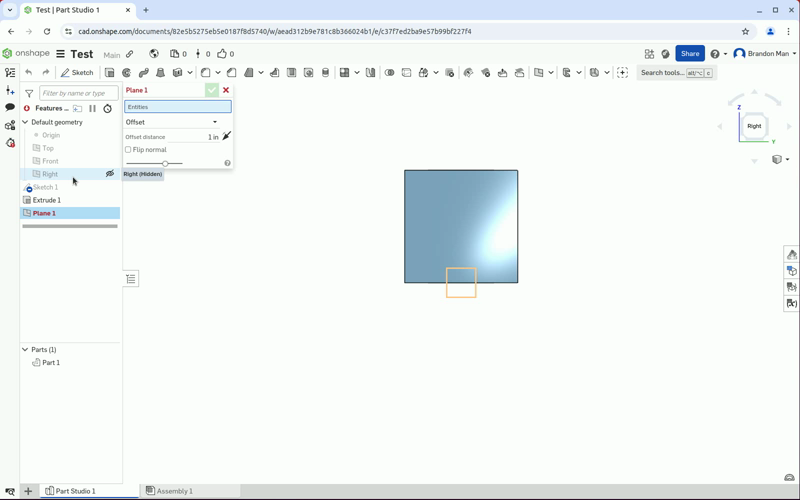
click(73, 176)
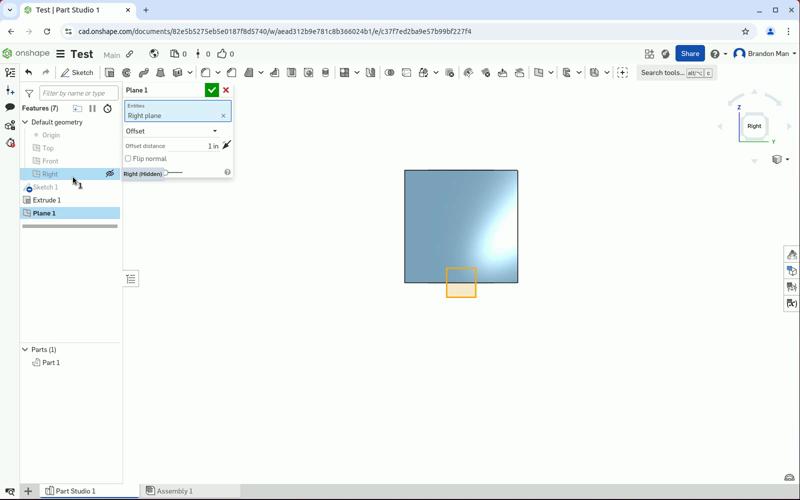
key(tab, 2)
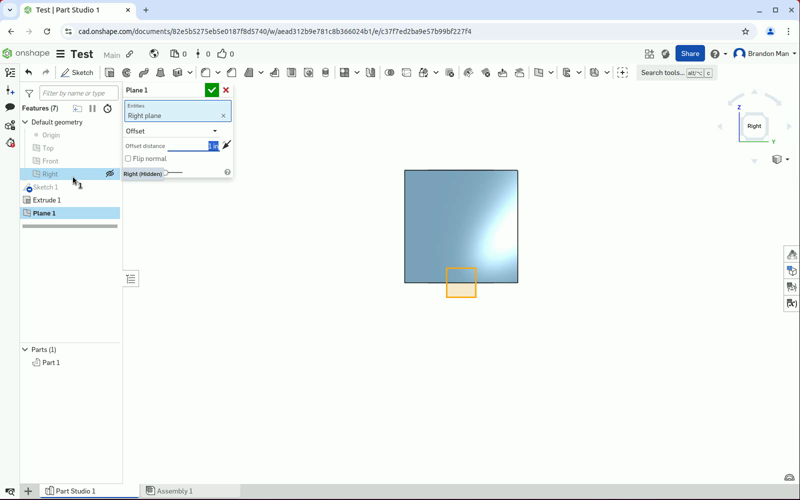
text(23.108)
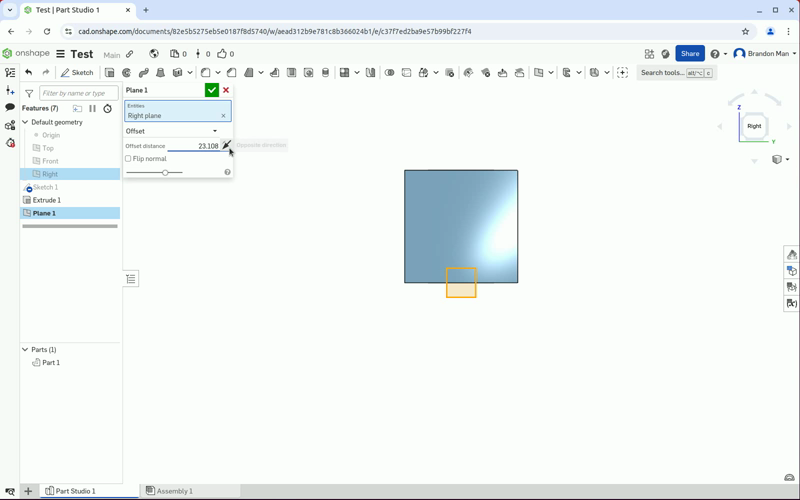
mouse_move(229, 147)
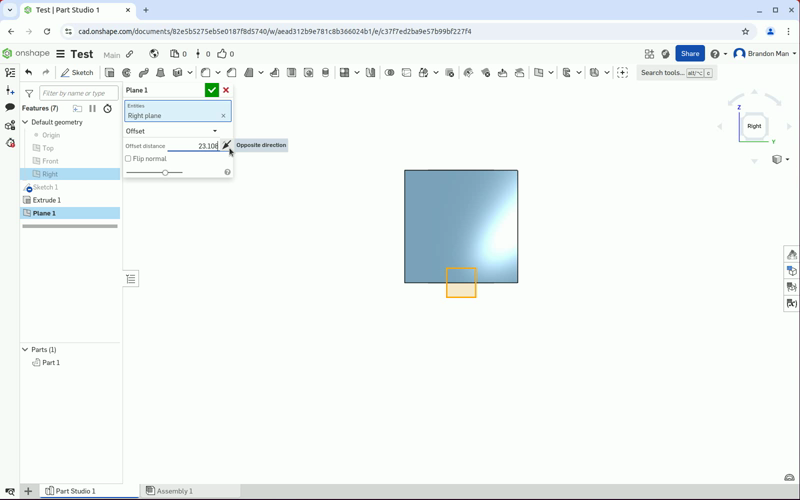
click(229, 147)
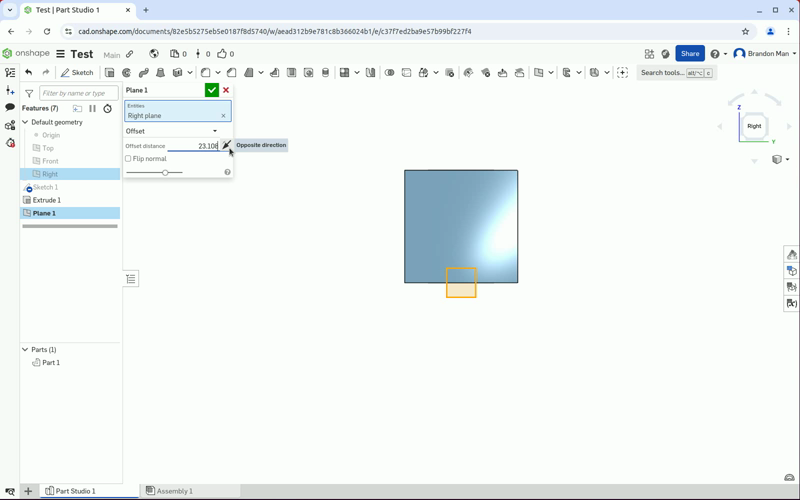
key(enter, 2)
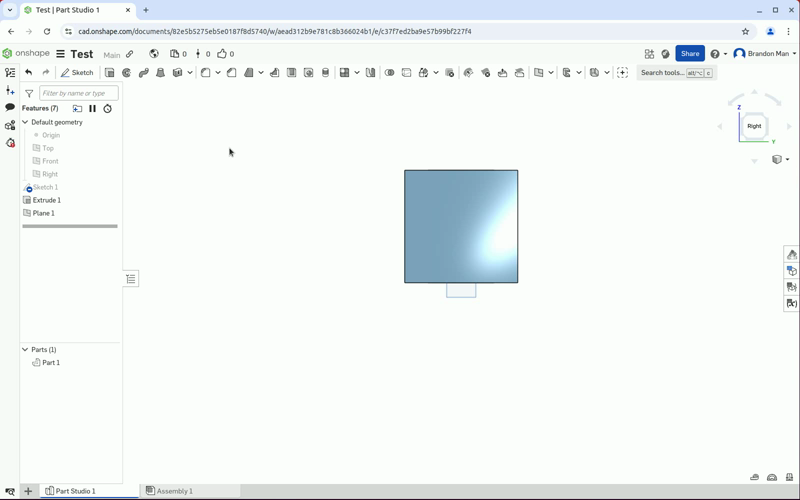
key(shift+s)
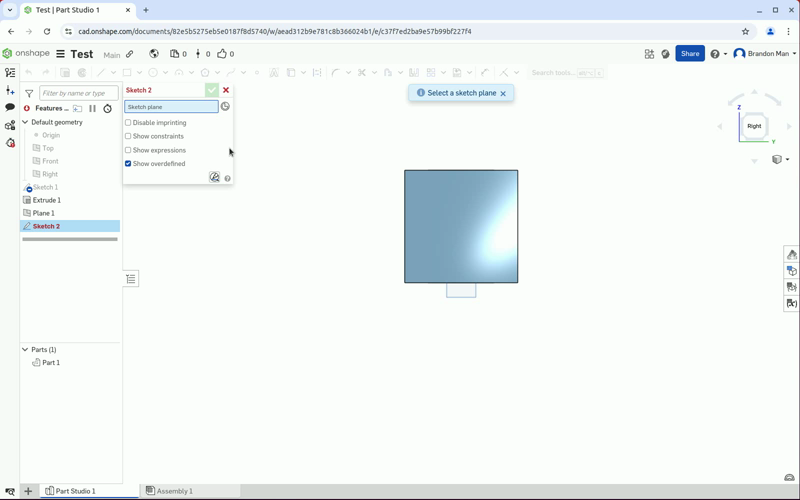
mouse_move(73, 215)
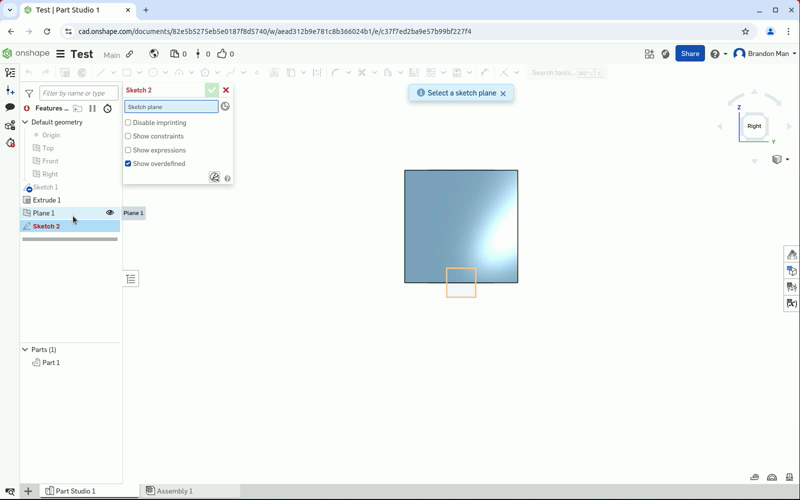
click(73, 215)
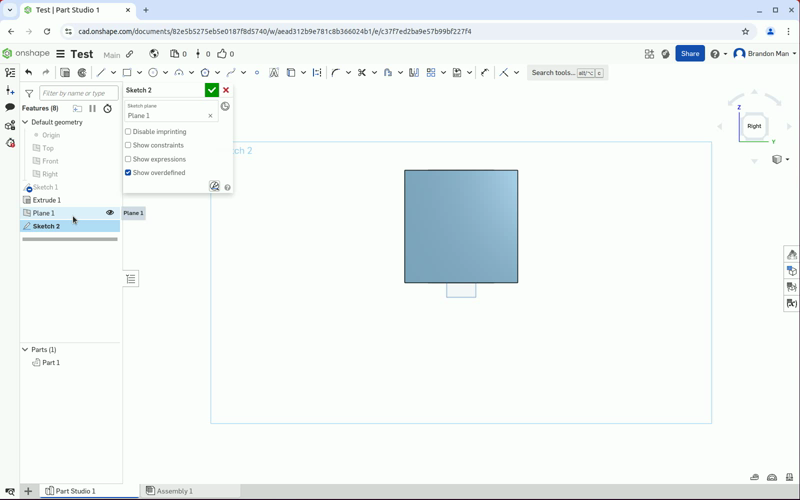
mouse_move(73, 352)
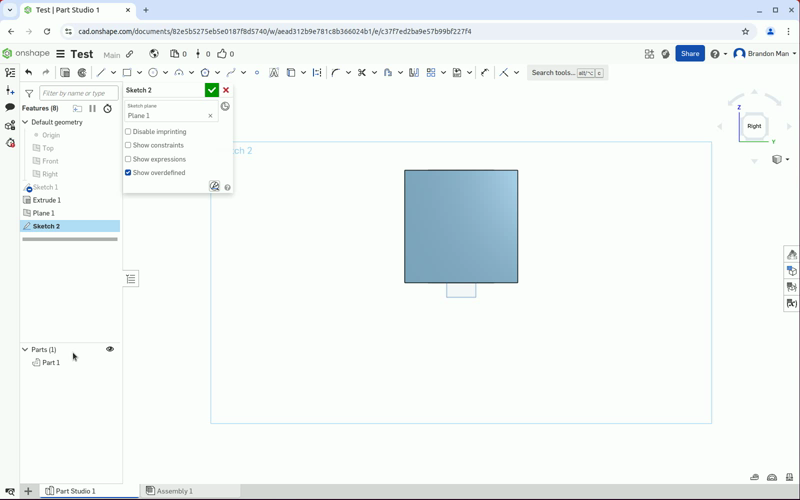
key(y)
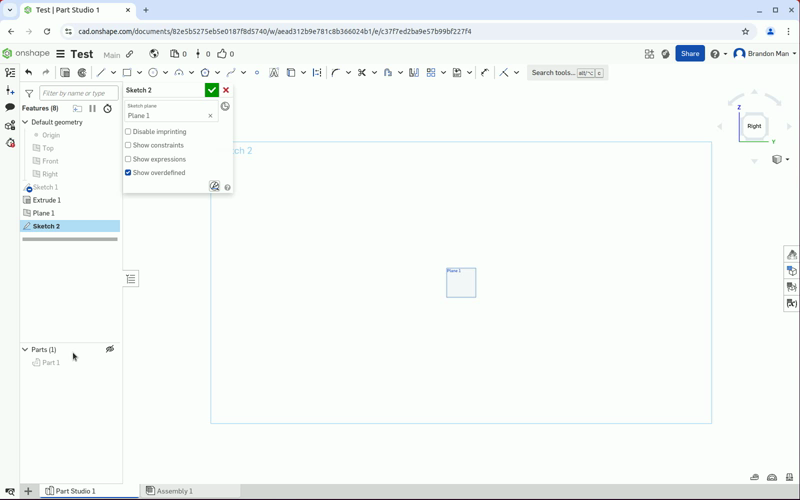
key(c)
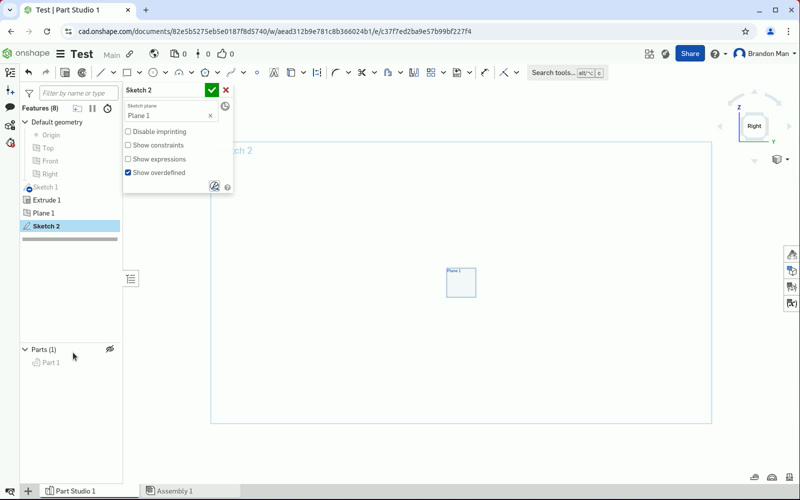
key_down(shift)
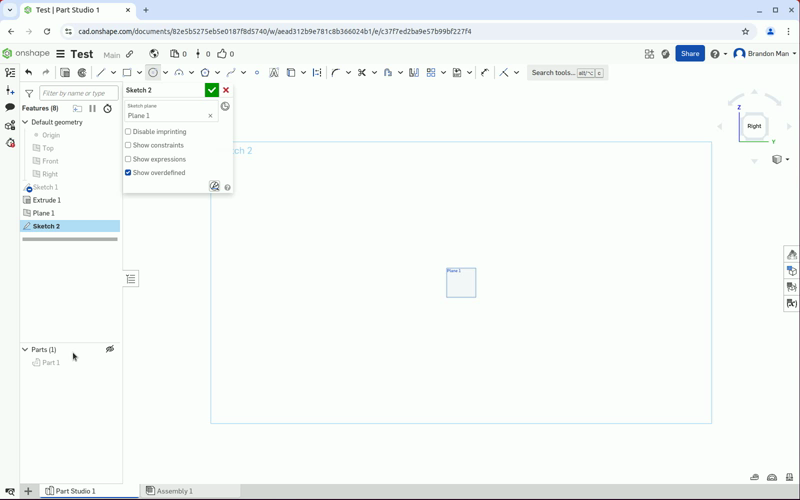
mouse_move(461, 226)
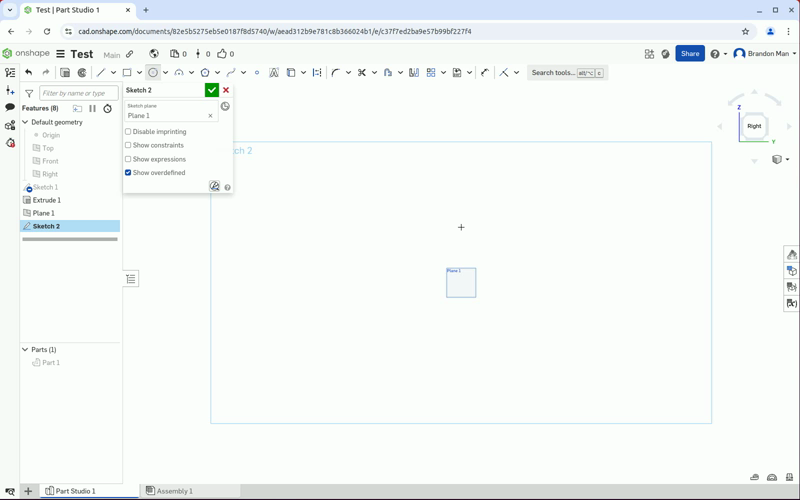
click(461, 226)
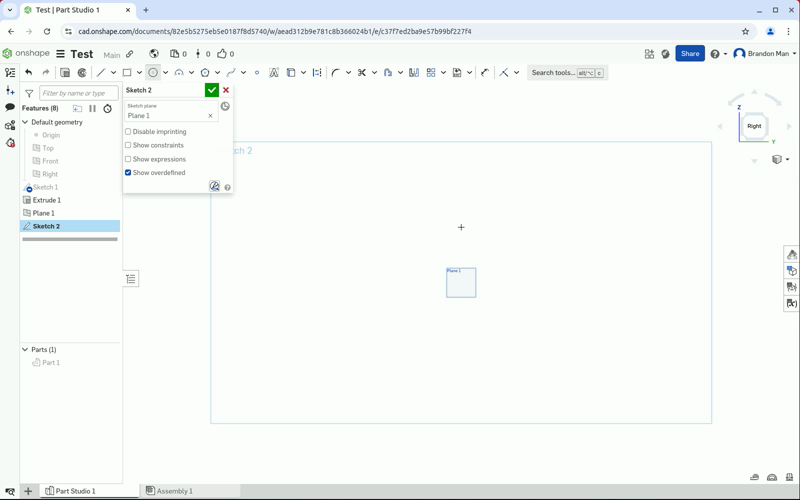
key_up(shift)
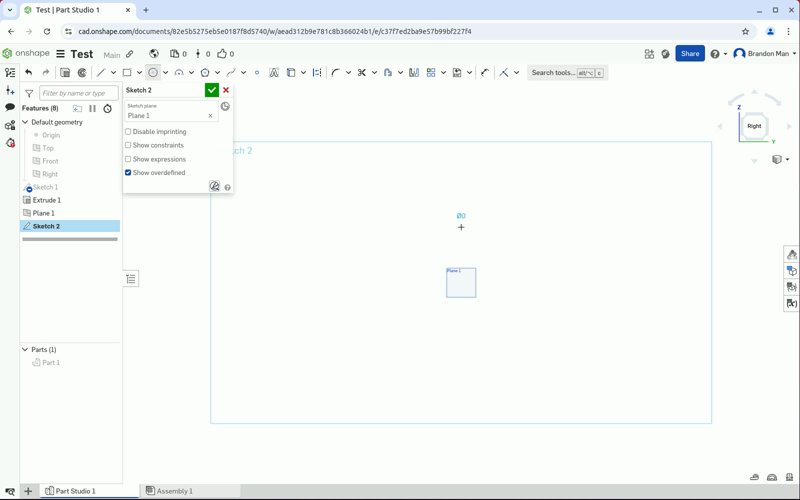
mouse_move(484, 226)
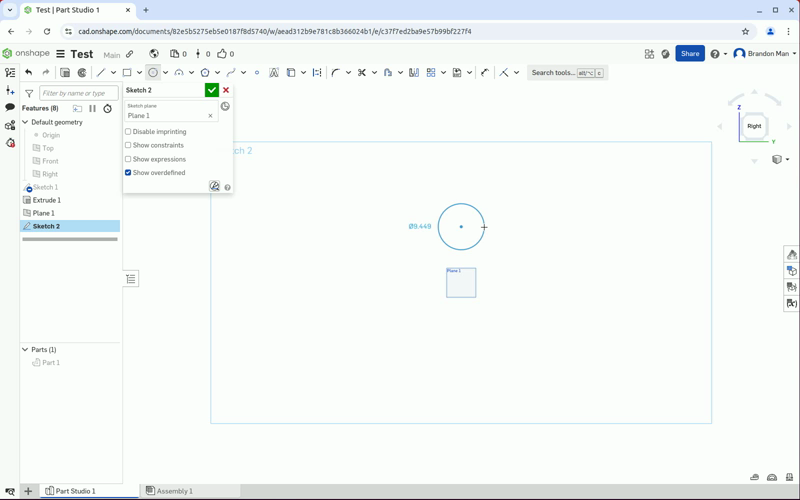
click(484, 226)
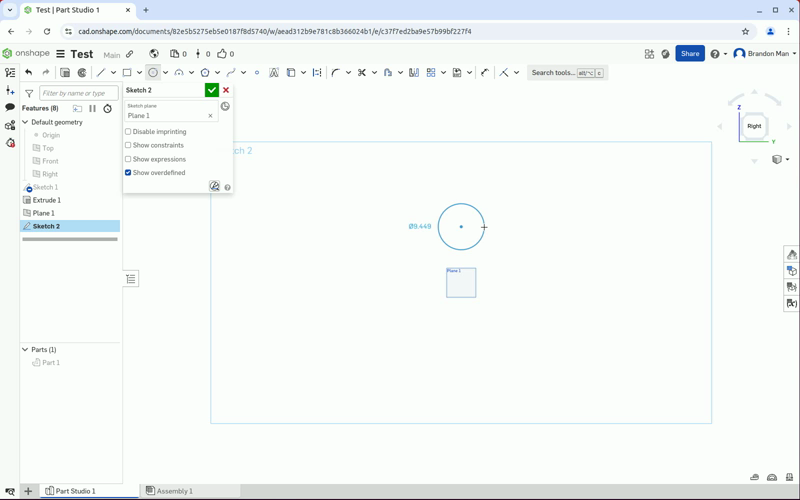
key(esc)
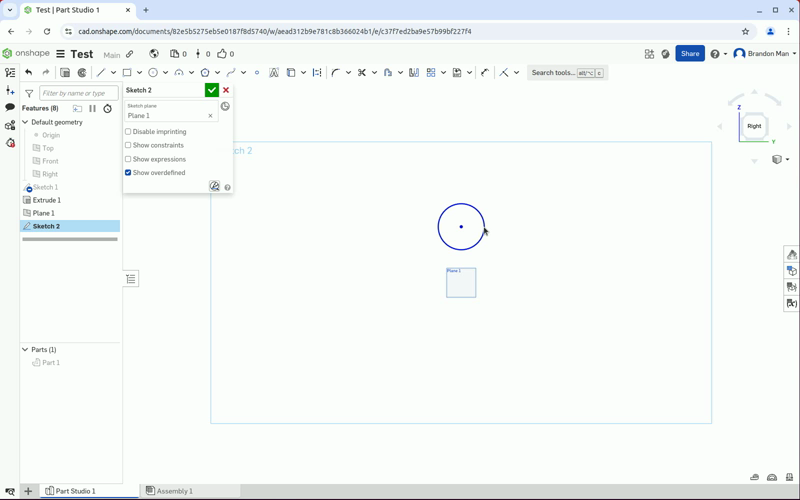
mouse_move(453, 221)
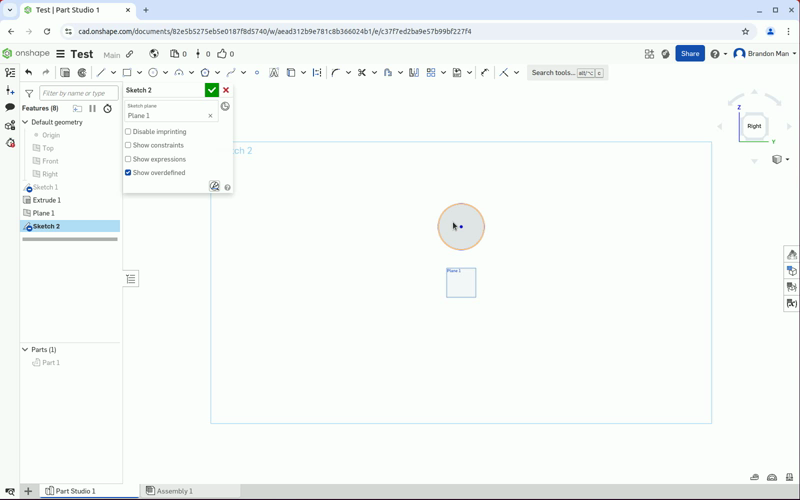
scroll(6)
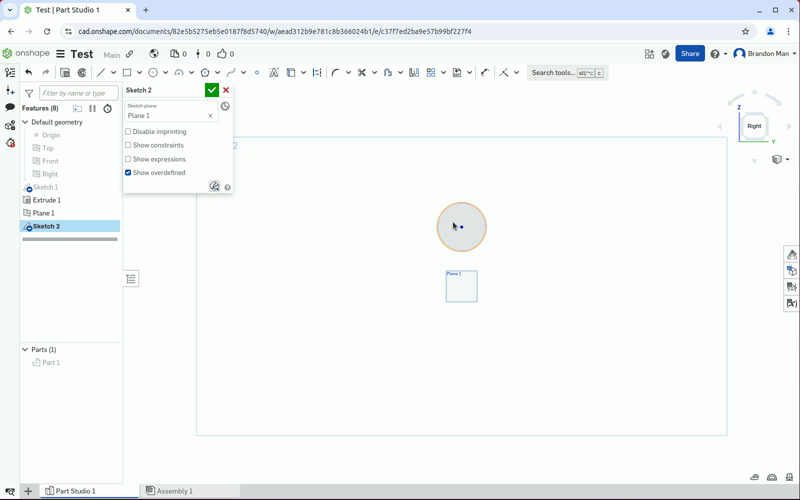
scroll(6)
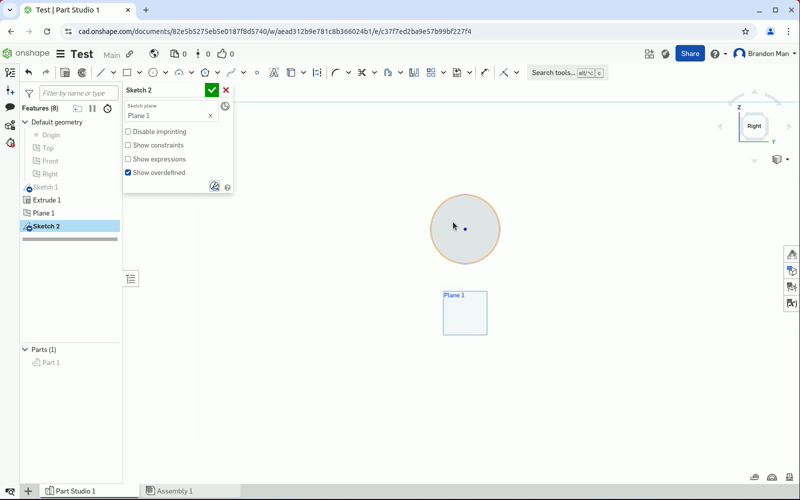
scroll(6)
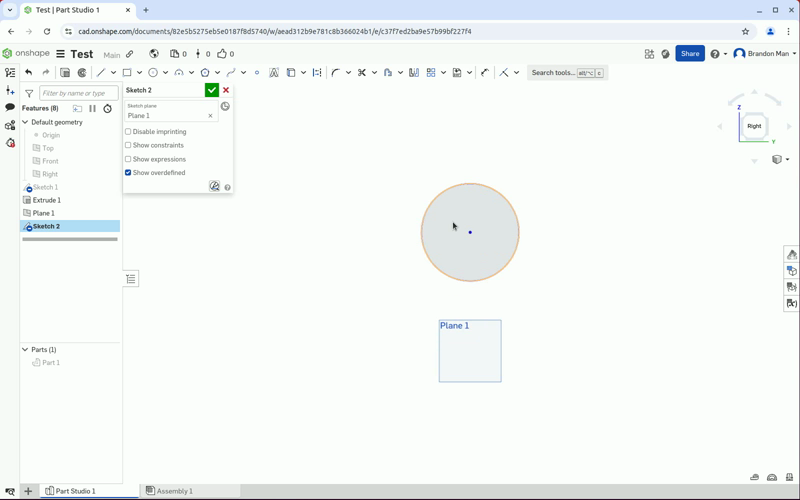
scroll(6)
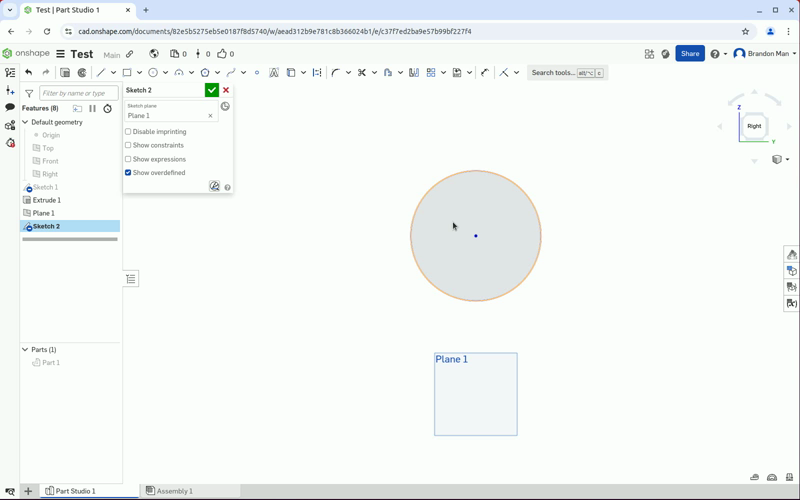
scroll(6)
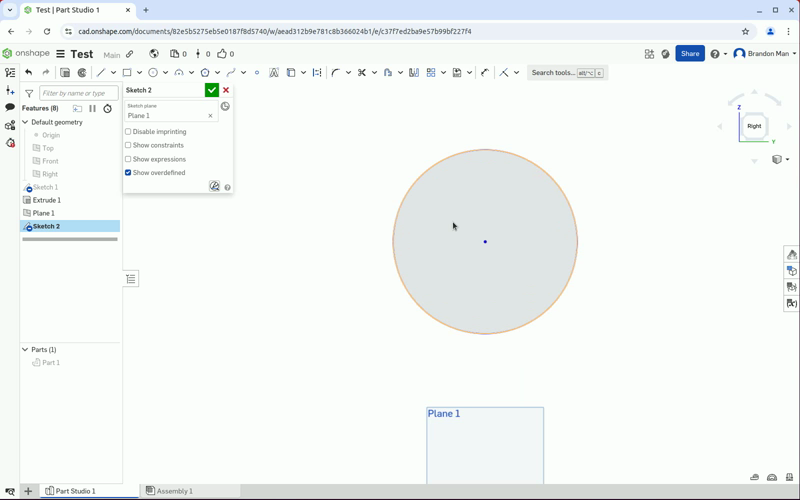
scroll(6)
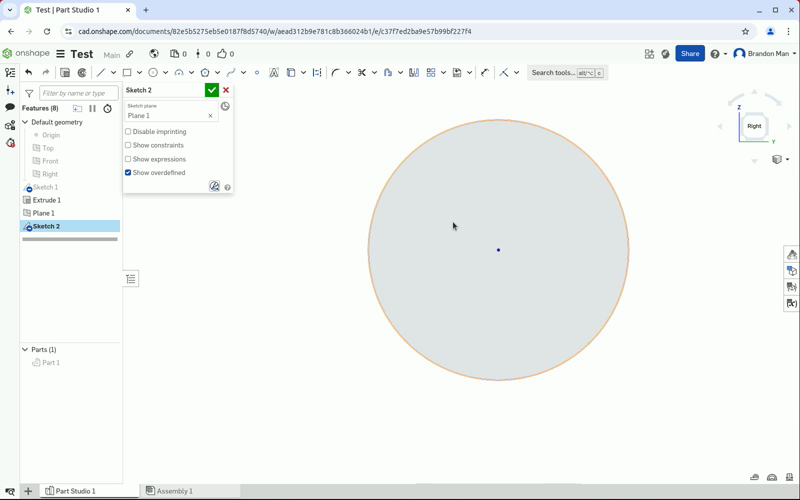
scroll(6)
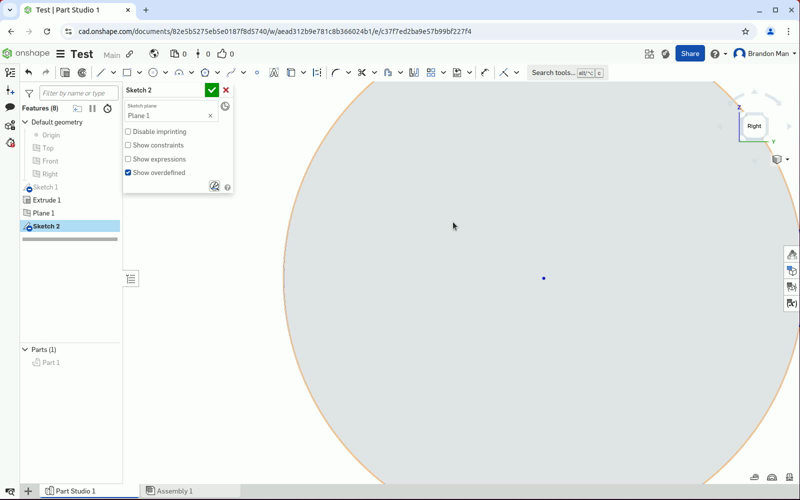
click(453, 221)
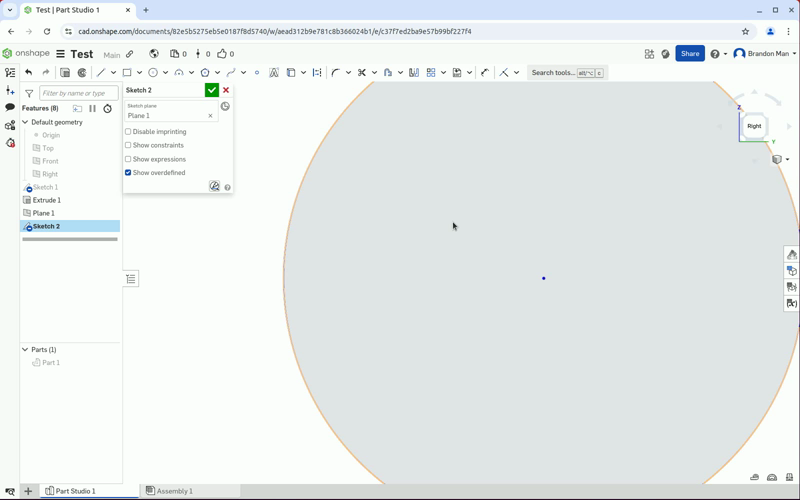
scroll(-6)
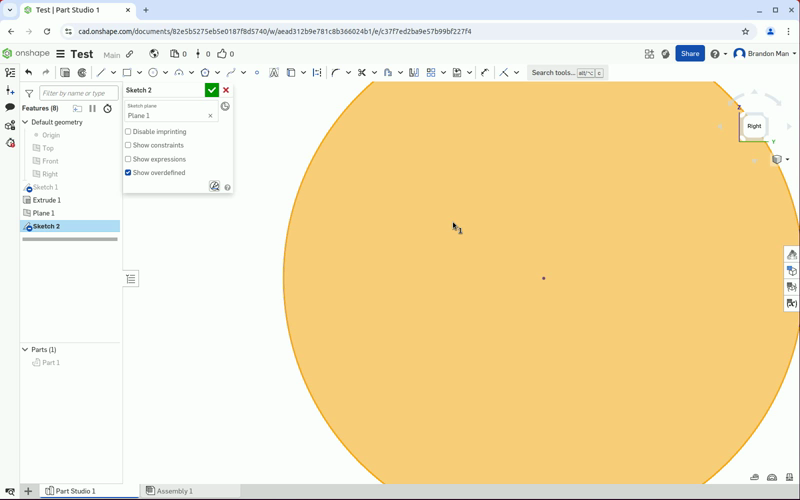
scroll(-6)
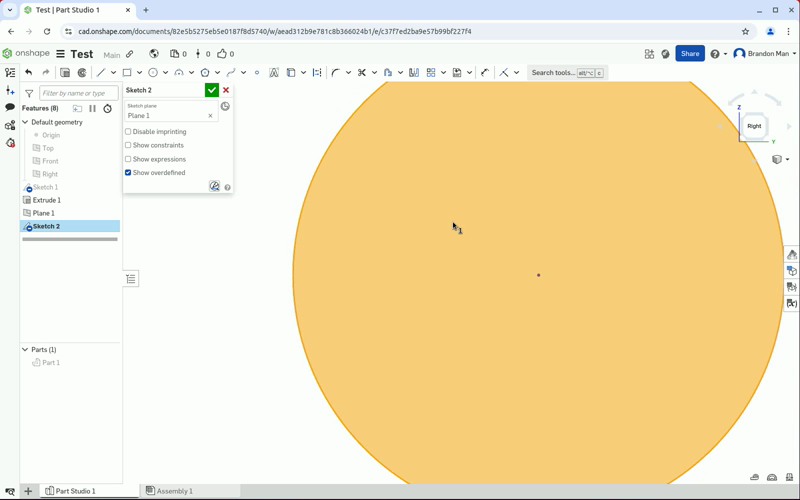
scroll(-6)
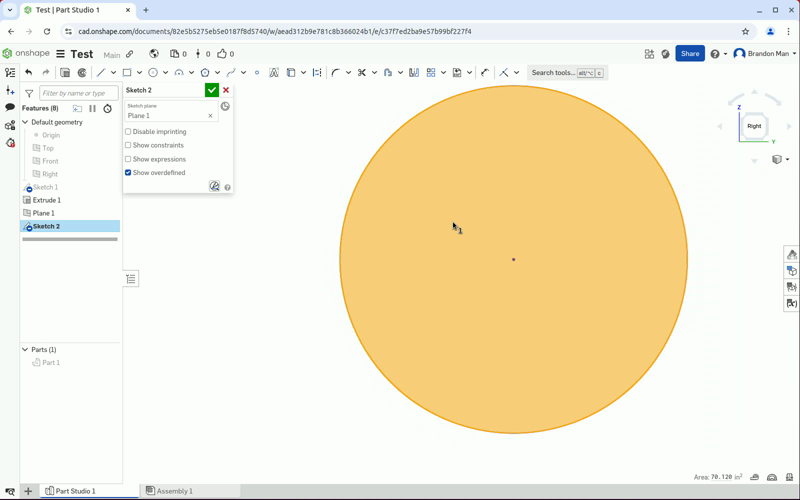
scroll(-6)
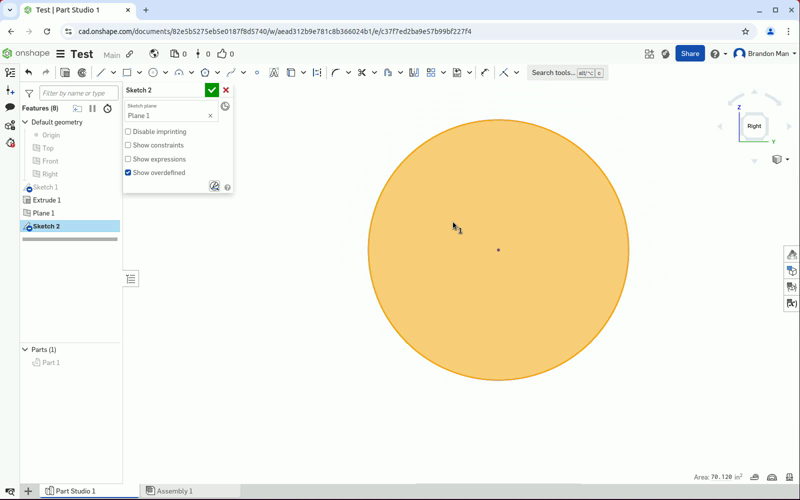
scroll(-6)
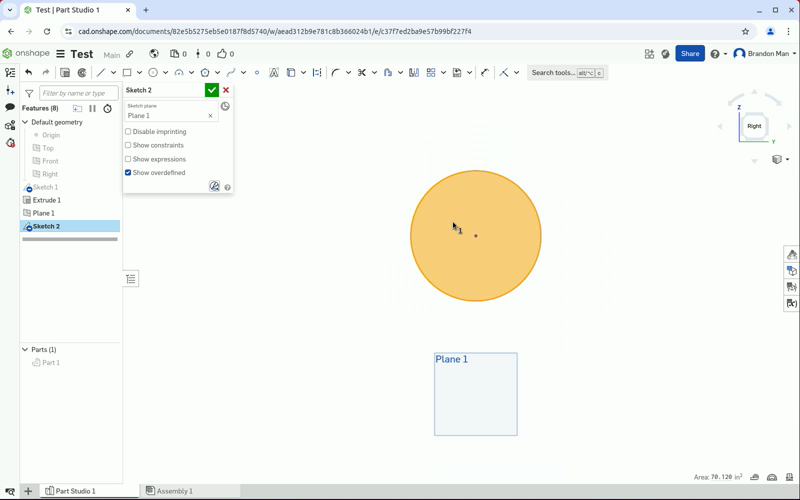
scroll(-6)
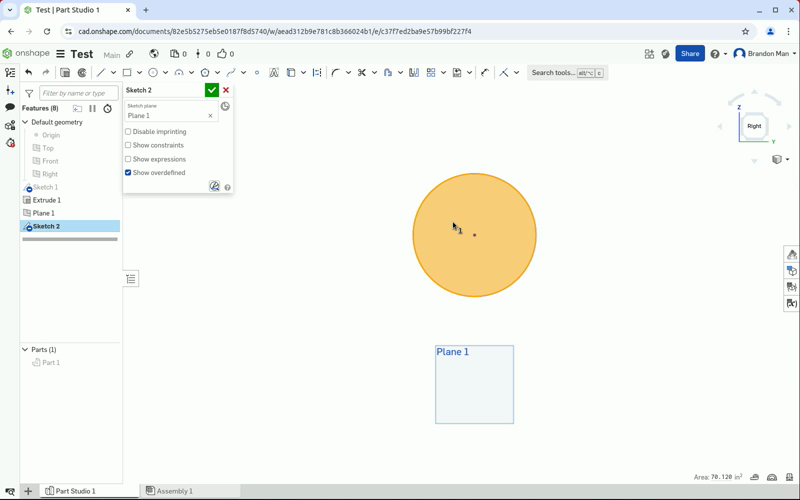
scroll(-6)
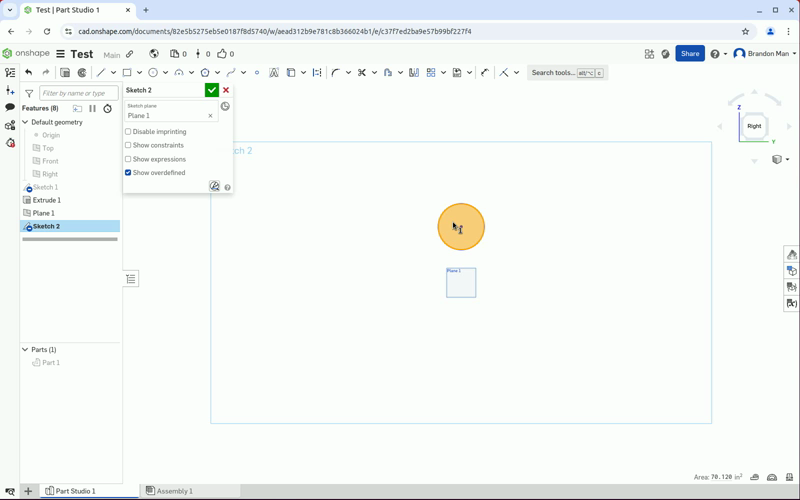
mouse_move(73, 352)
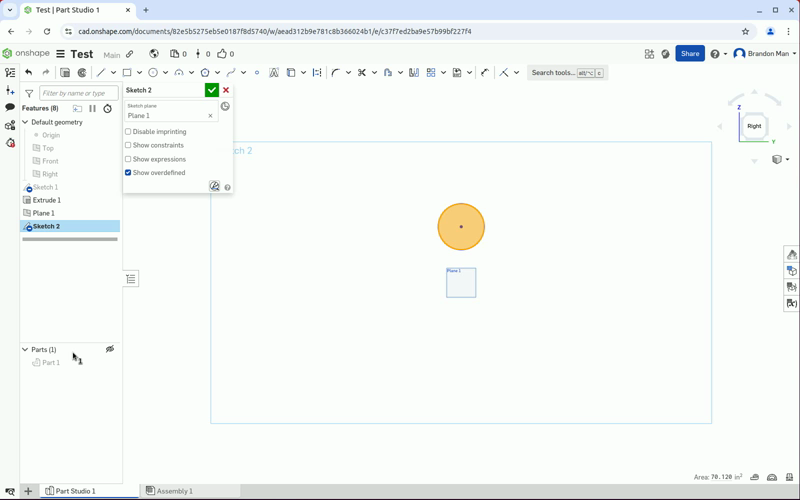
key(shift+y)
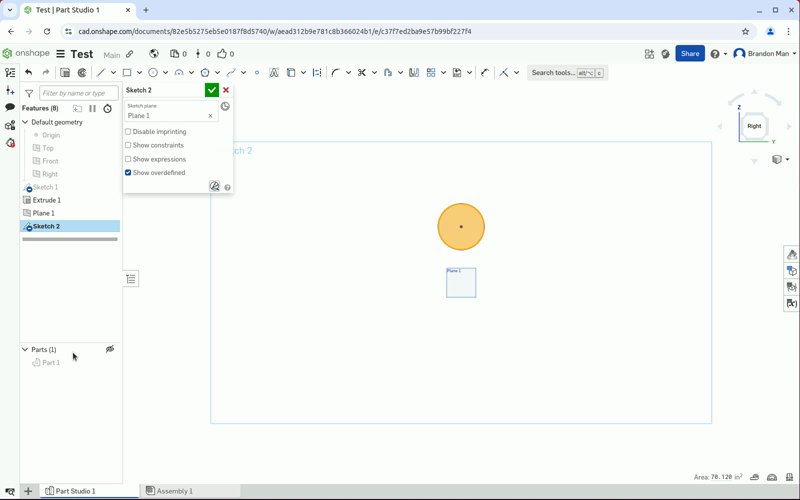
key(shift+e)
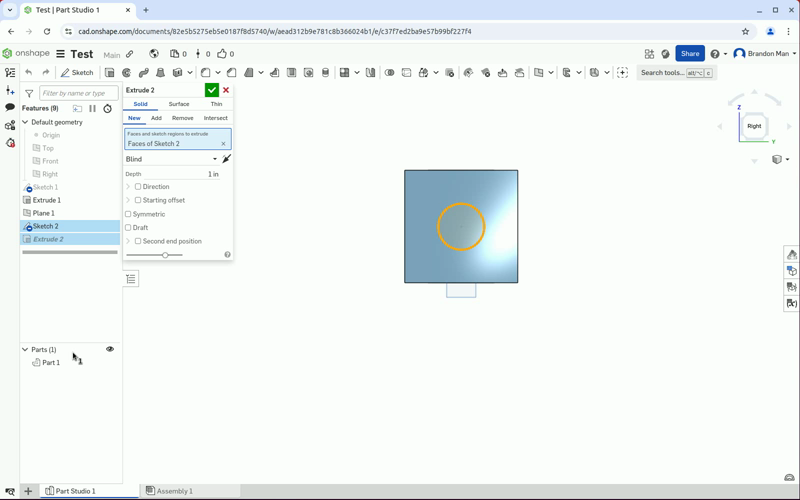
mouse_move(143, 106)
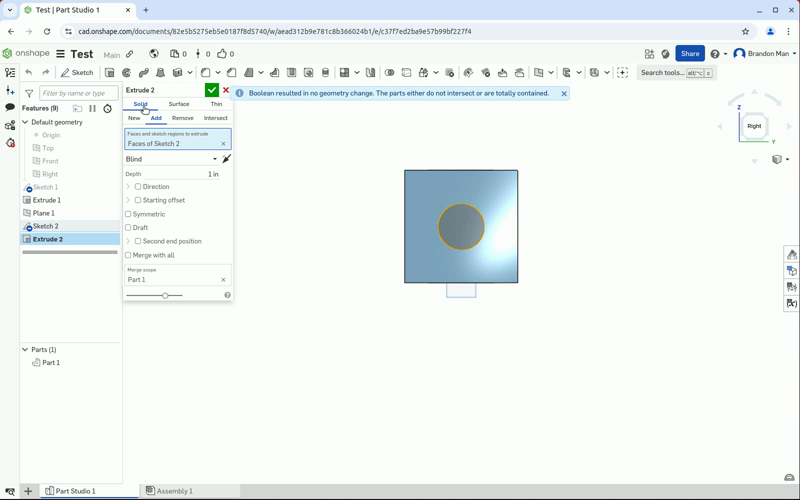
click(143, 106)
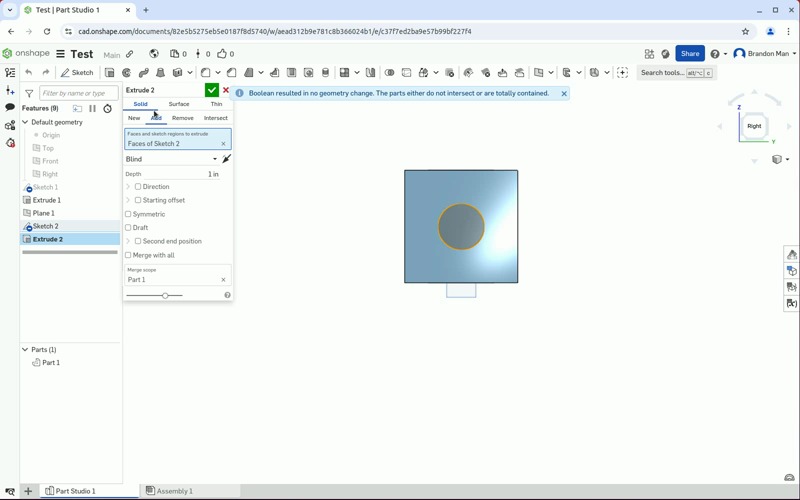
mouse_move(186, 120)
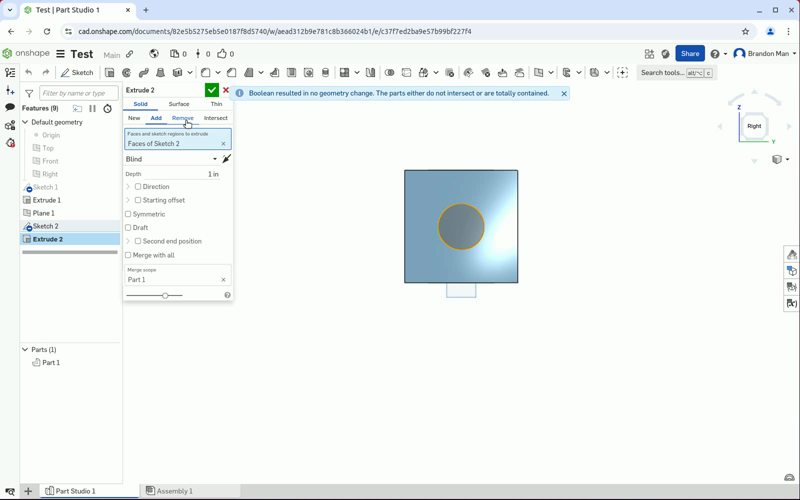
click(186, 120)
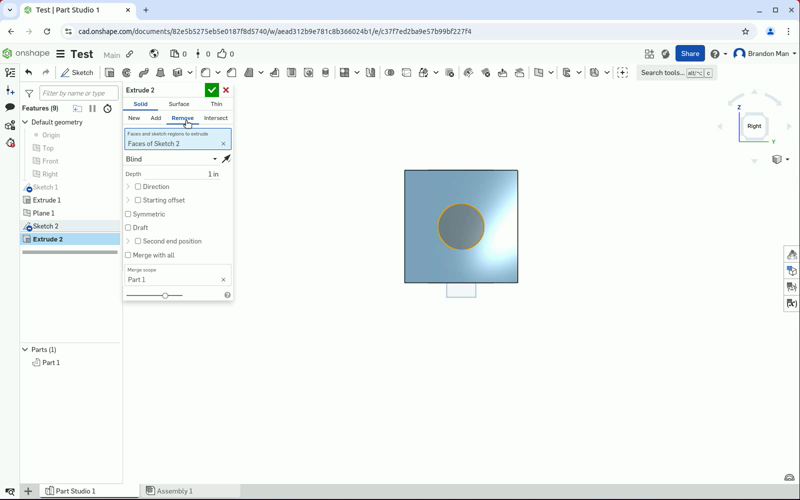
key(tab, 4)
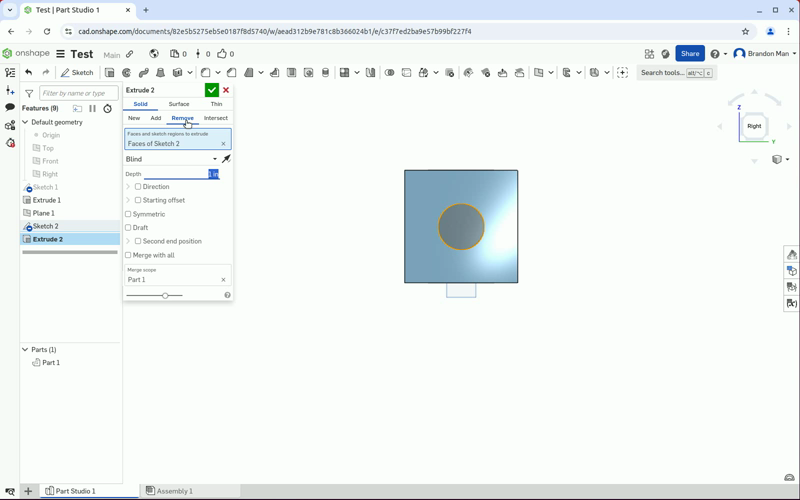
text(30.811)
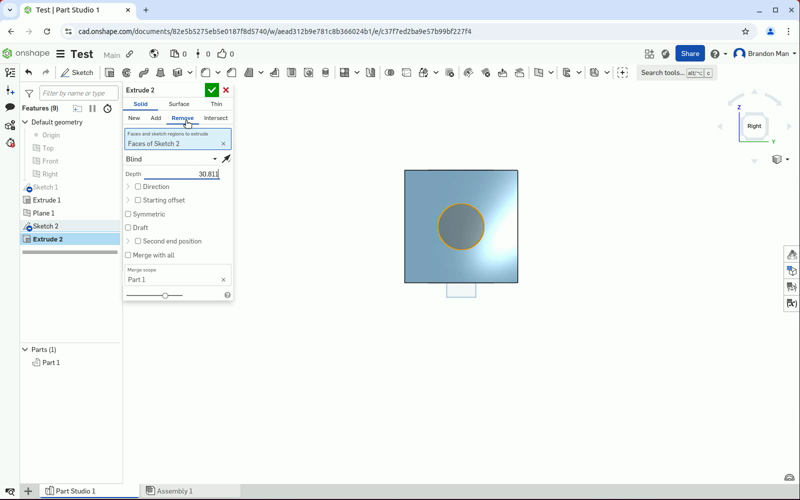
key(tab, 6)
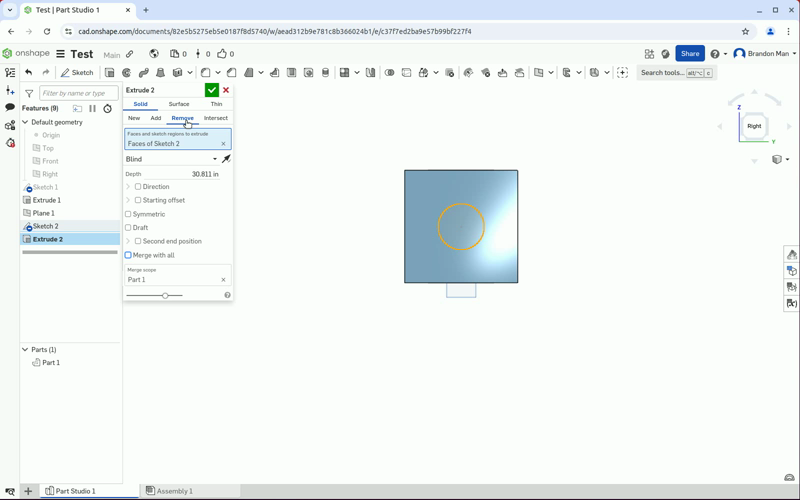
key(space)
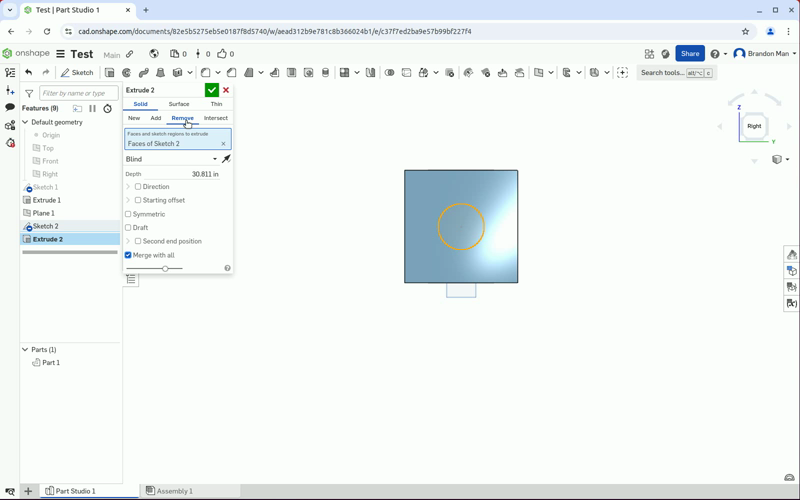
key(enter)
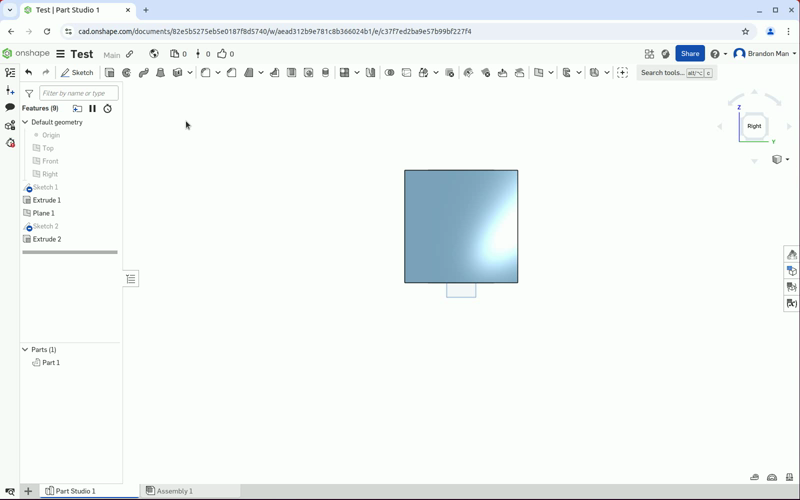
key(shift+h)
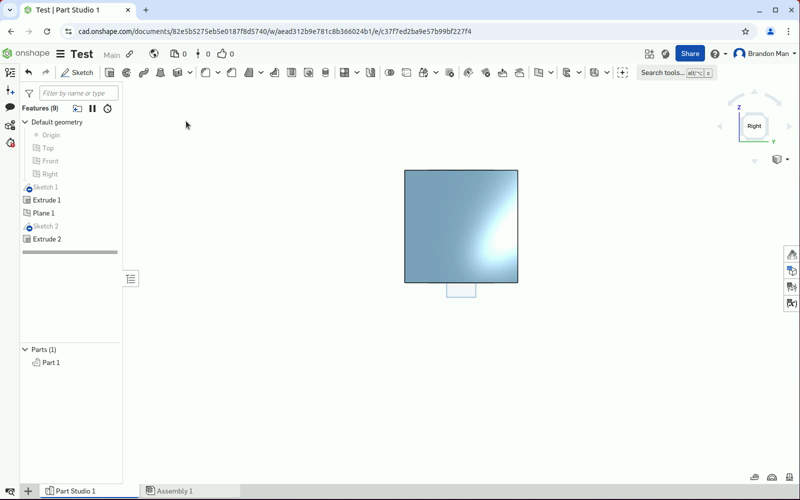
key(shift+h)
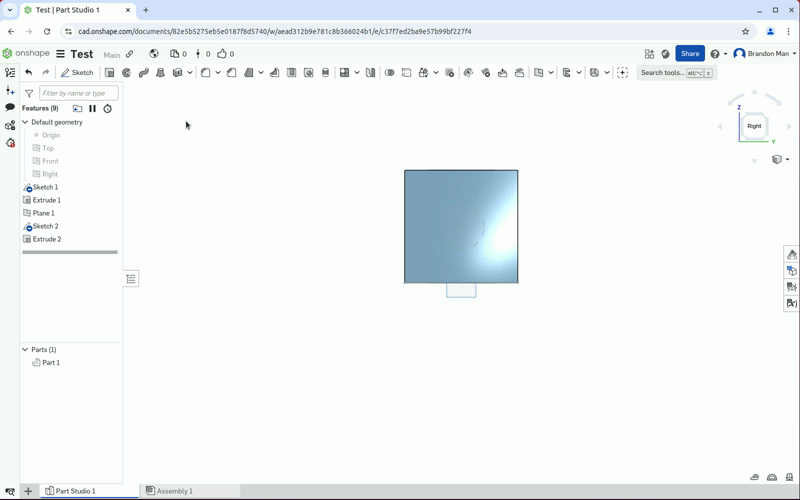
key(shift+7)
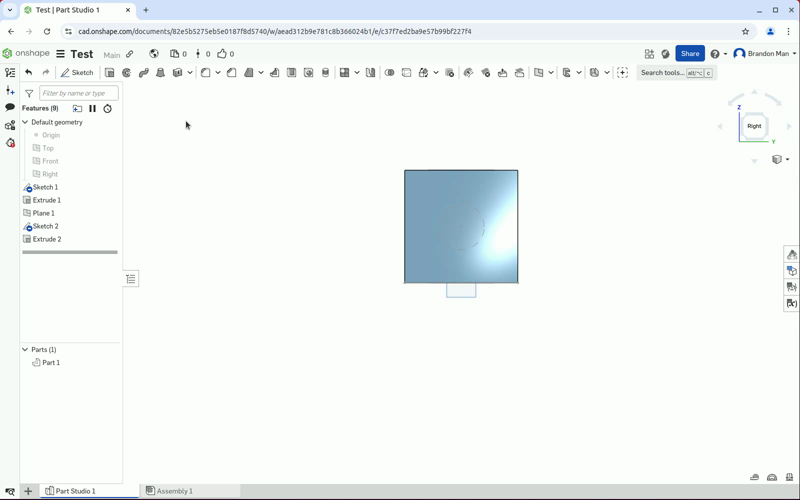
key(right, 2)
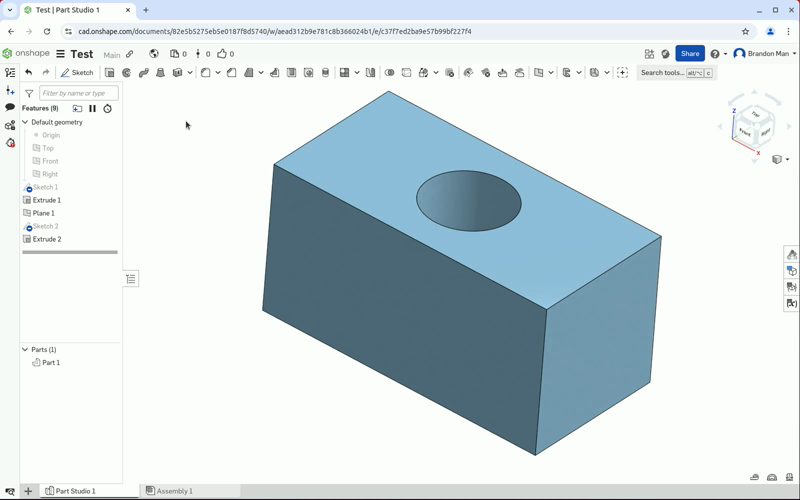
key(down, 2)
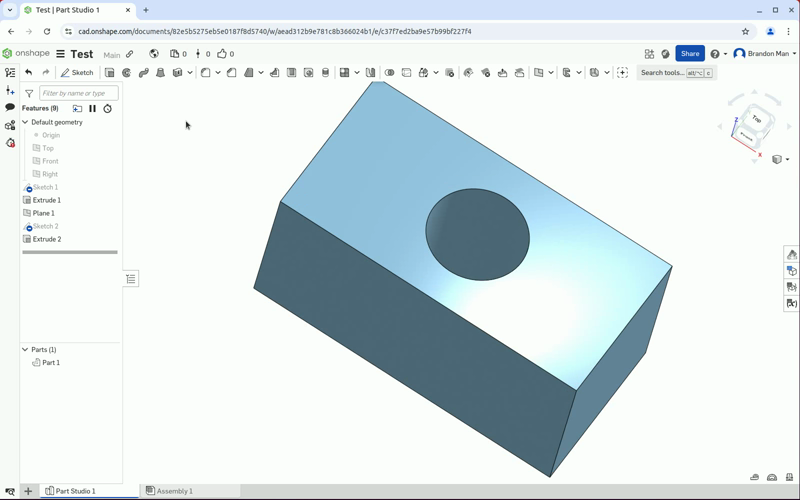
key(up, 2)
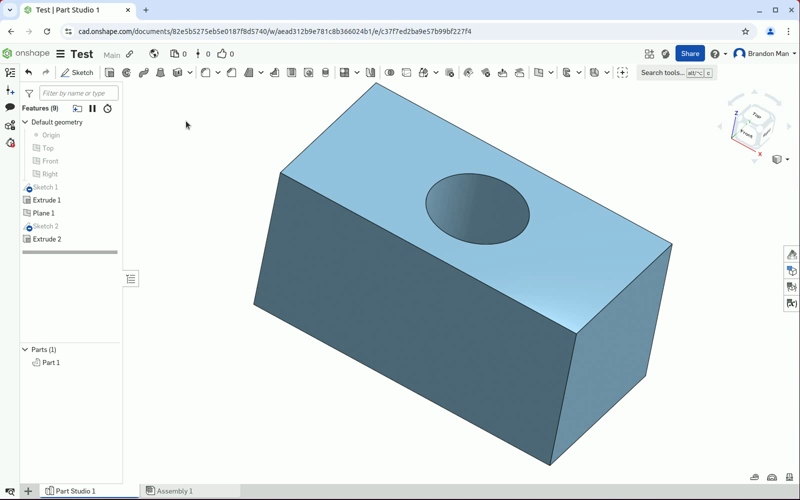
key(left, 2)
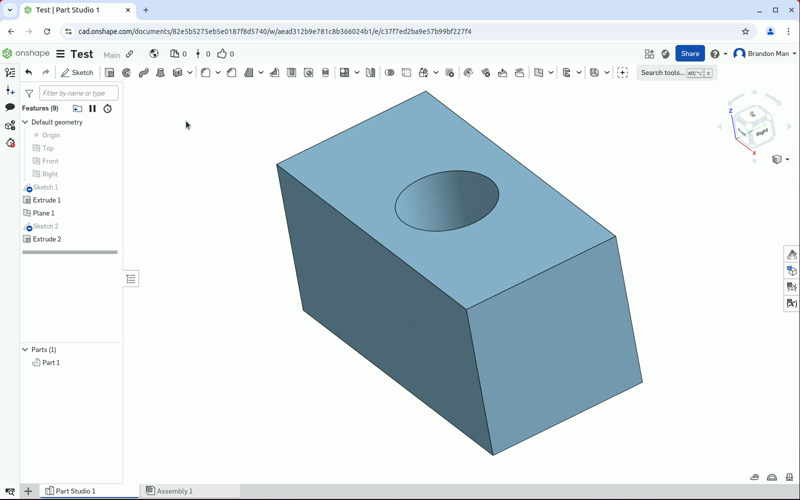
mouse_move(73, 189)
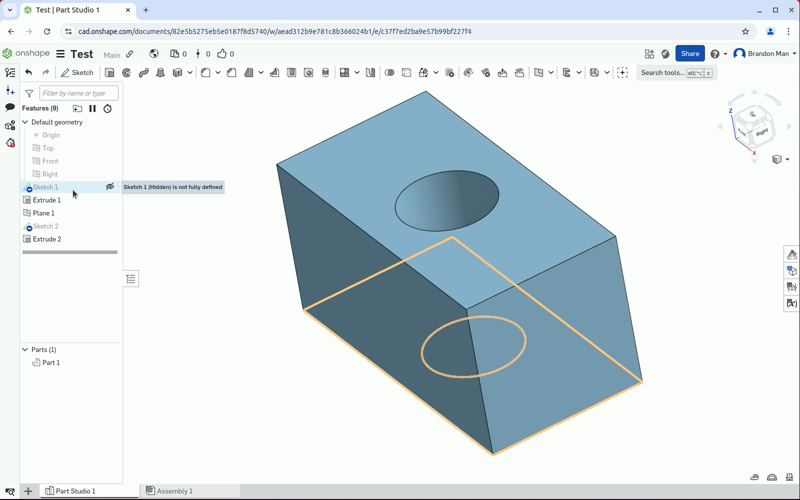
click(73, 189)